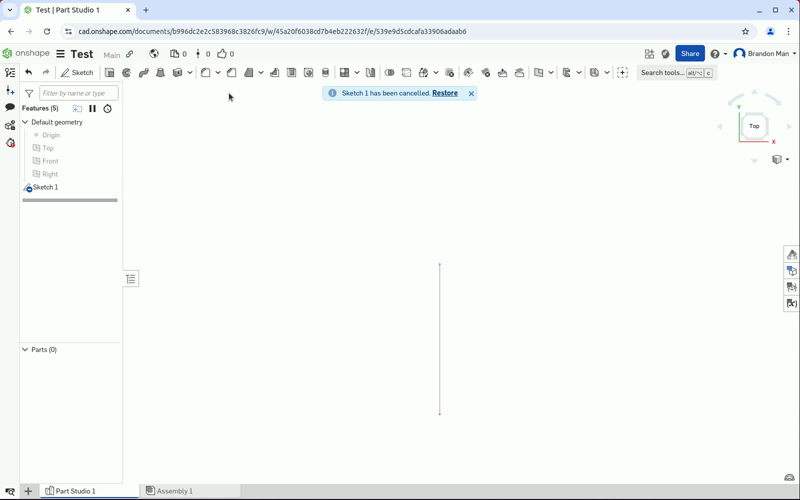
key(shift+h)
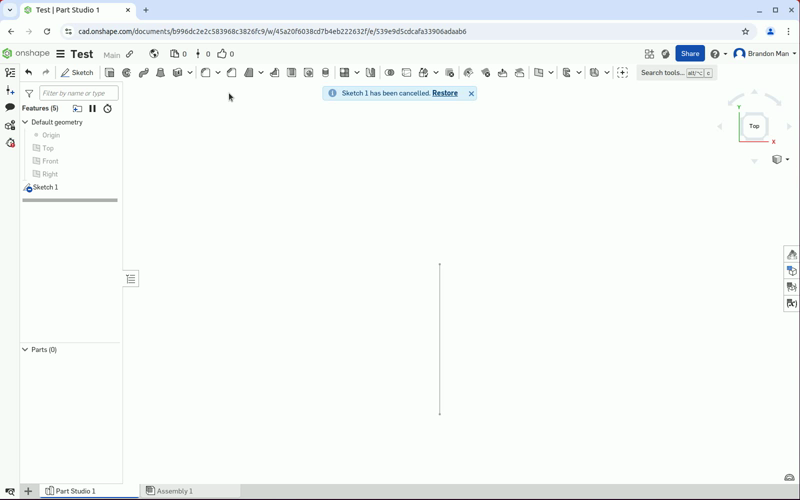
key(shift+s)
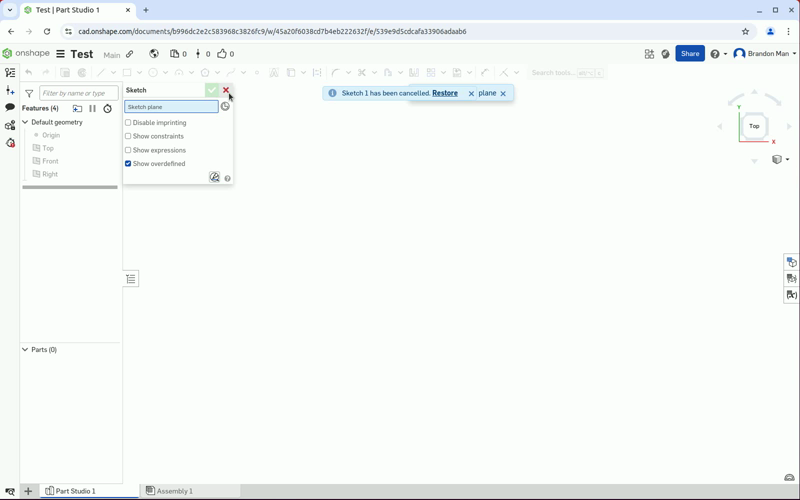
mouse_move(73, 150)
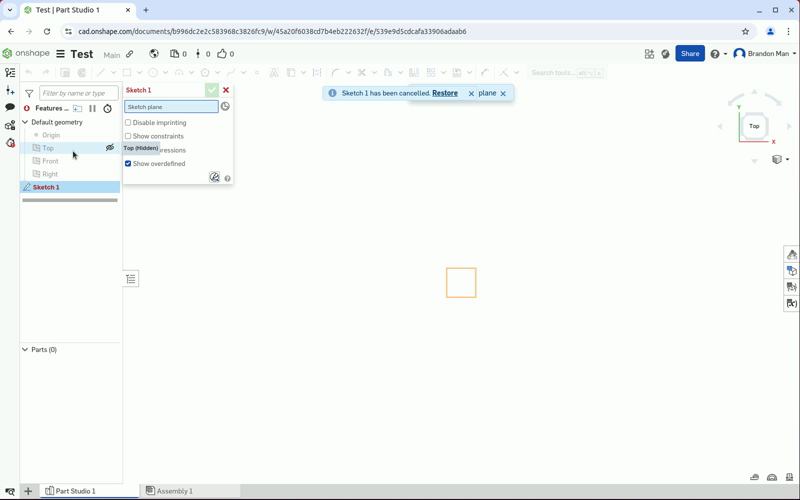
click(73, 150)
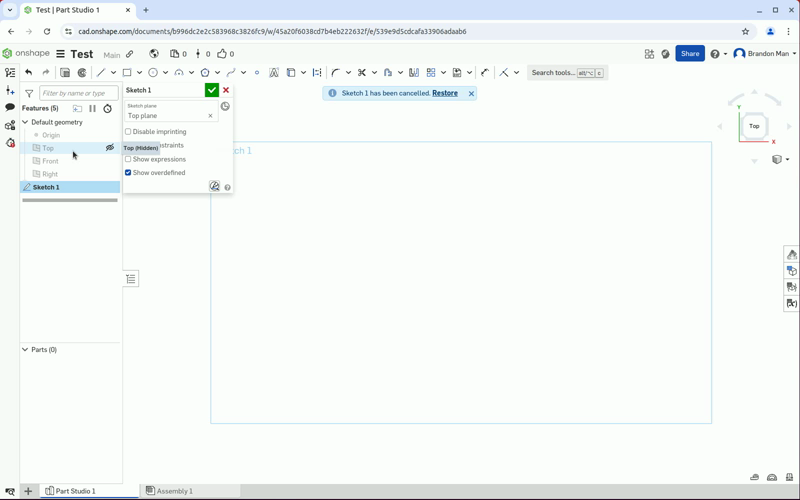
mouse_move(73, 352)
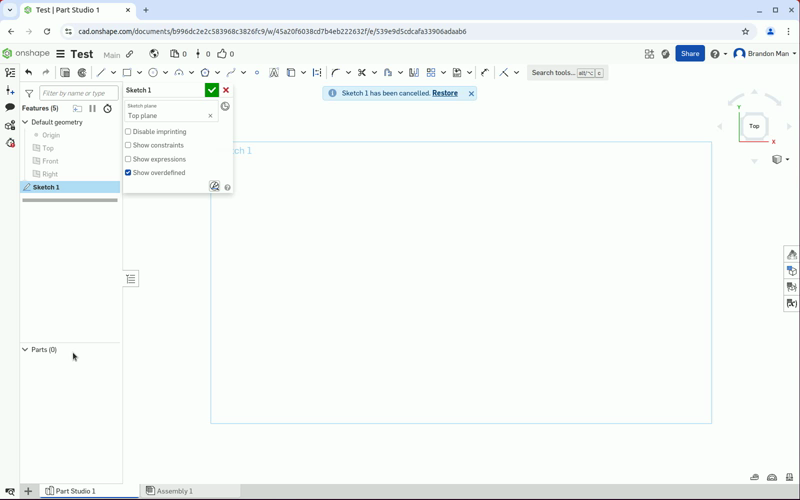
key(y)
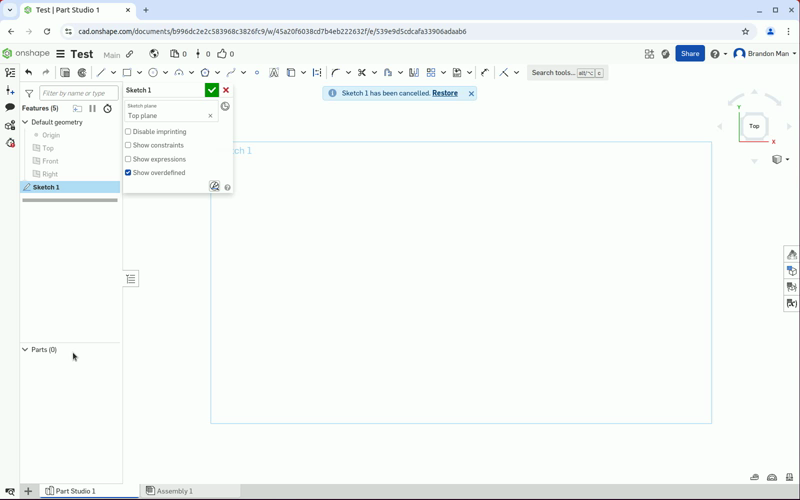
key(l)
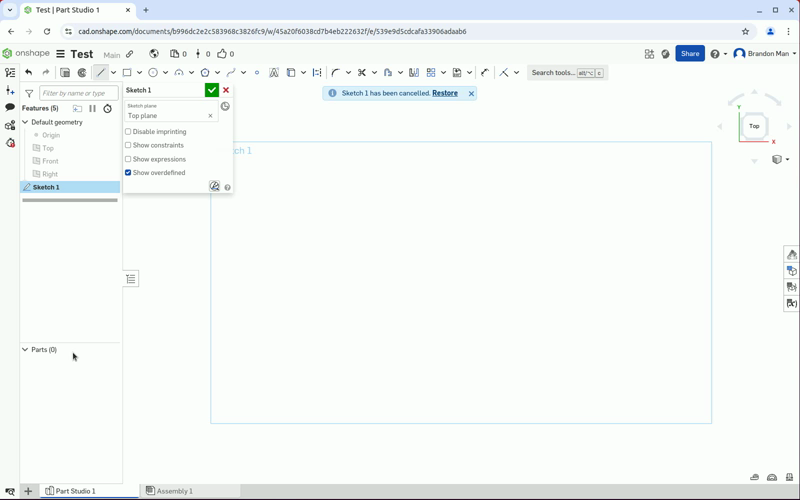
key_down(shift)
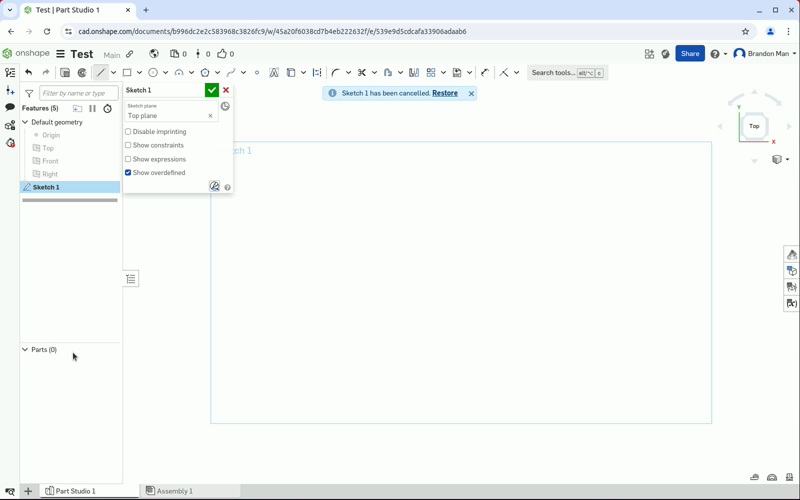
mouse_move(460, 282)
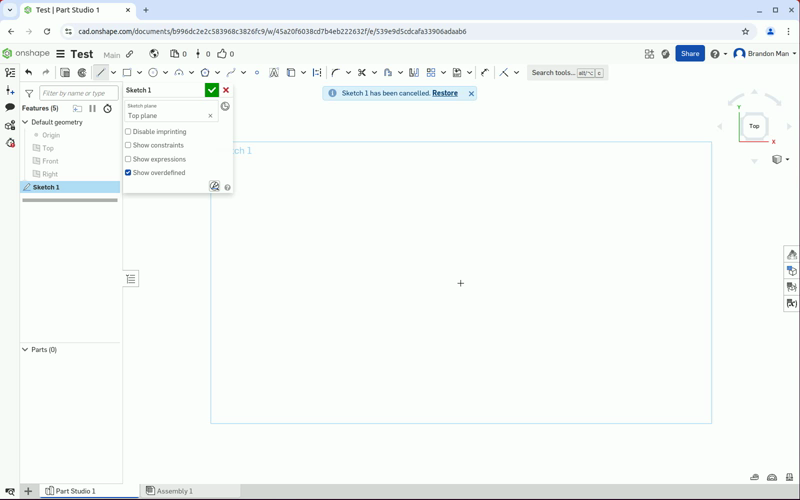
click(460, 282)
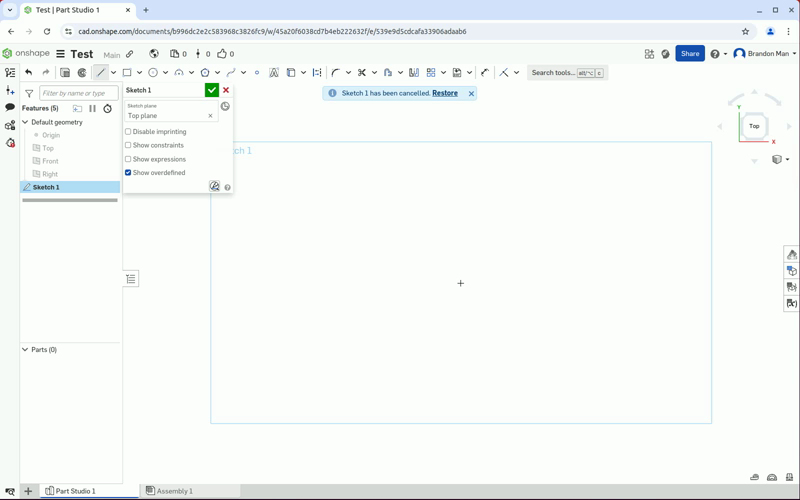
key_up(shift)
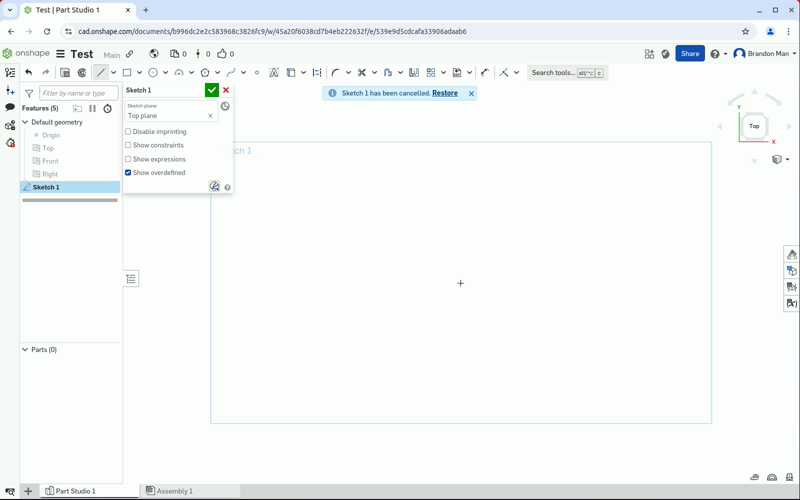
key_down(shift)
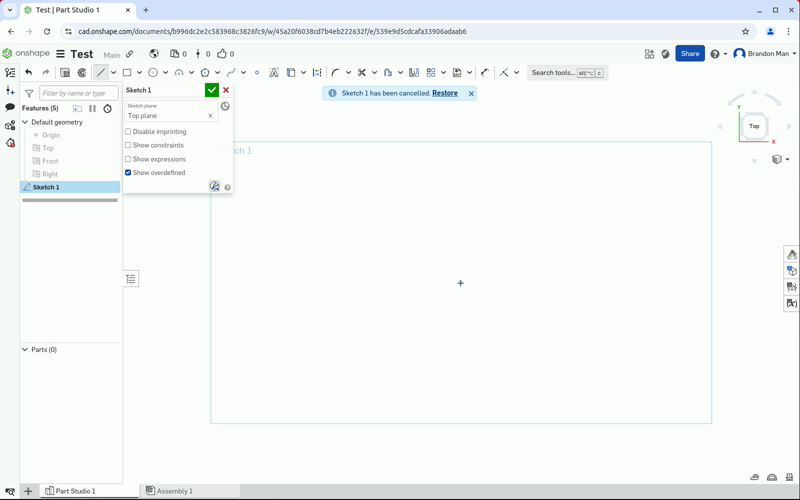
mouse_move(490, 282)
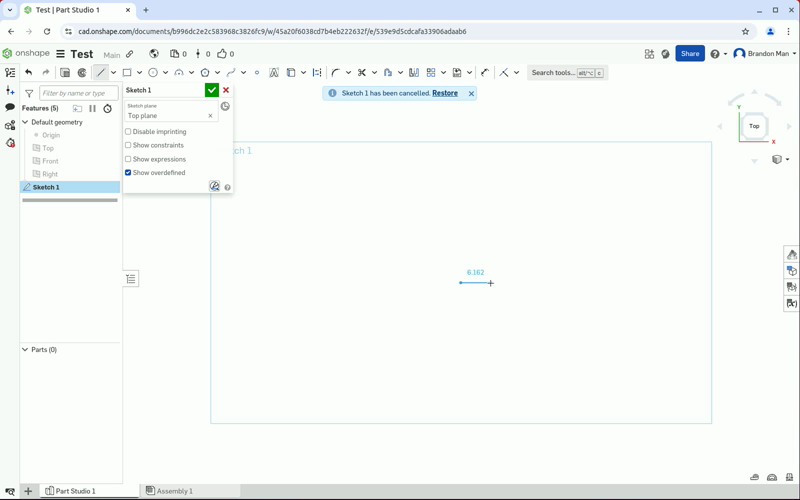
mouse_move(517, 282)
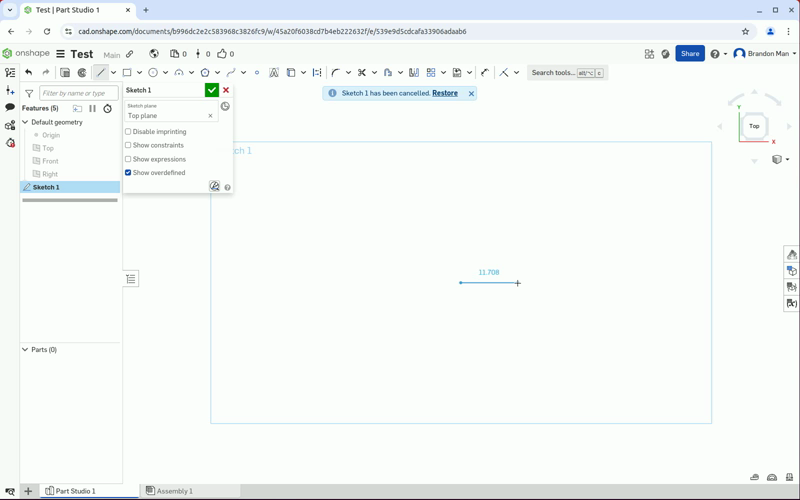
click(517, 282)
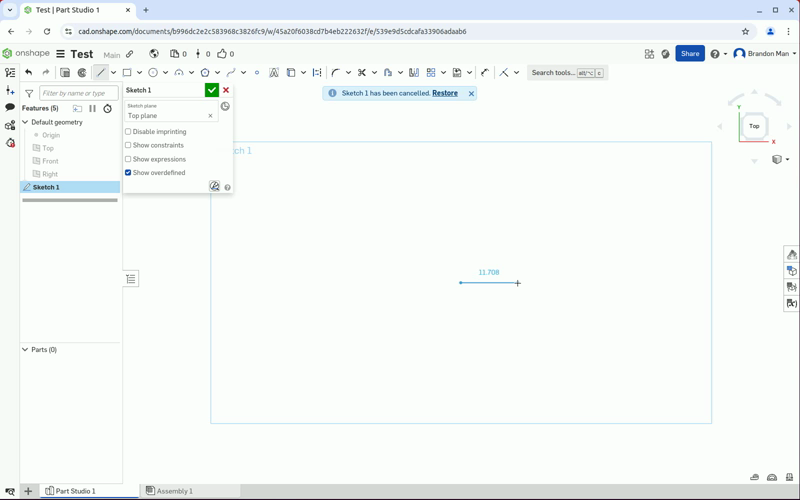
key_up(shift)
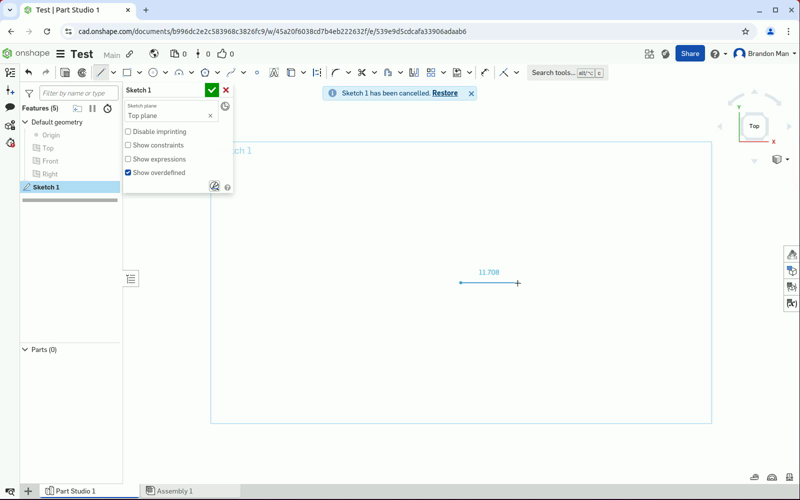
key_down(shift)
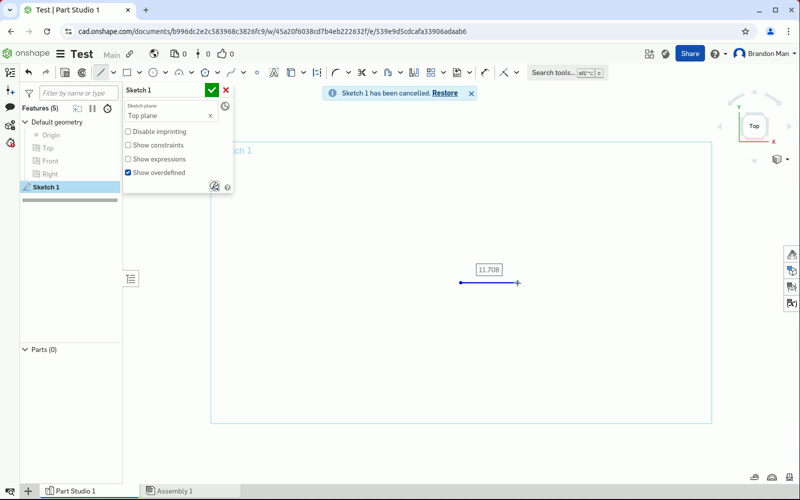
mouse_move(517, 170)
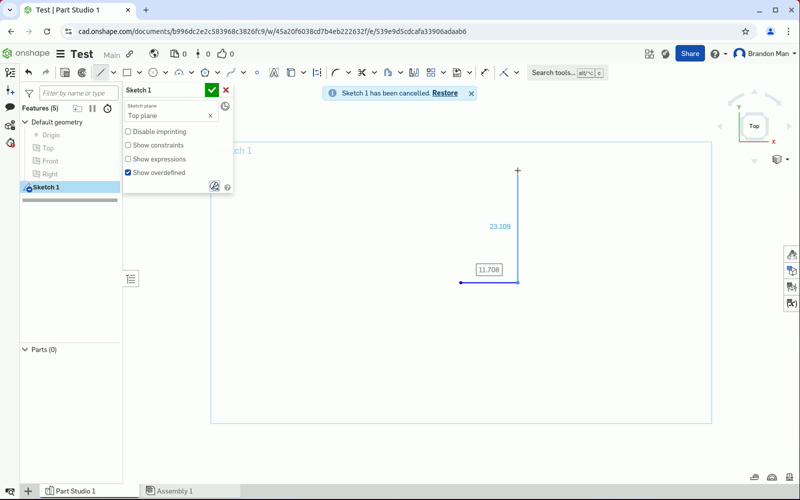
click(517, 170)
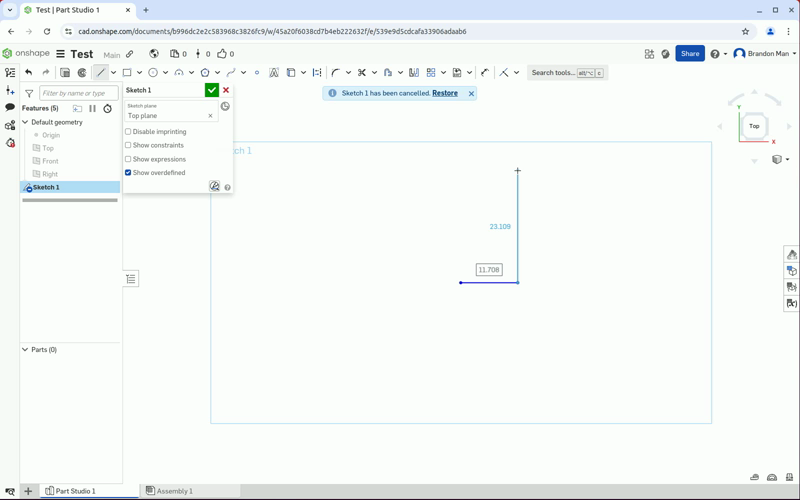
key_up(shift)
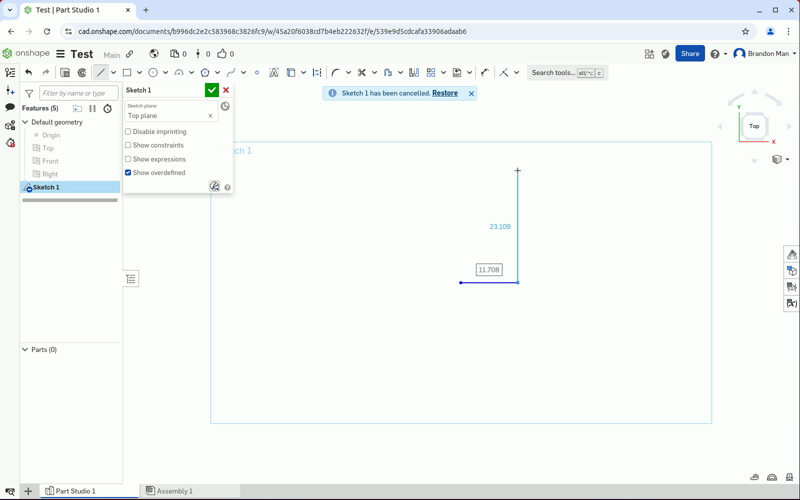
key_down(shift)
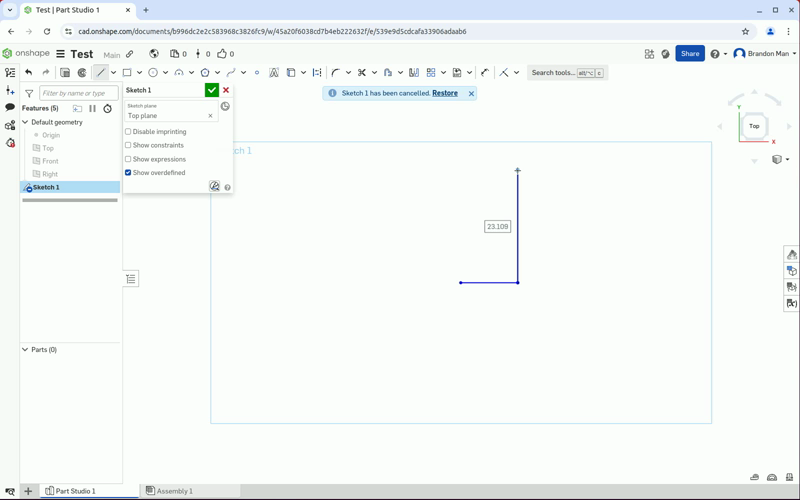
mouse_move(547, 170)
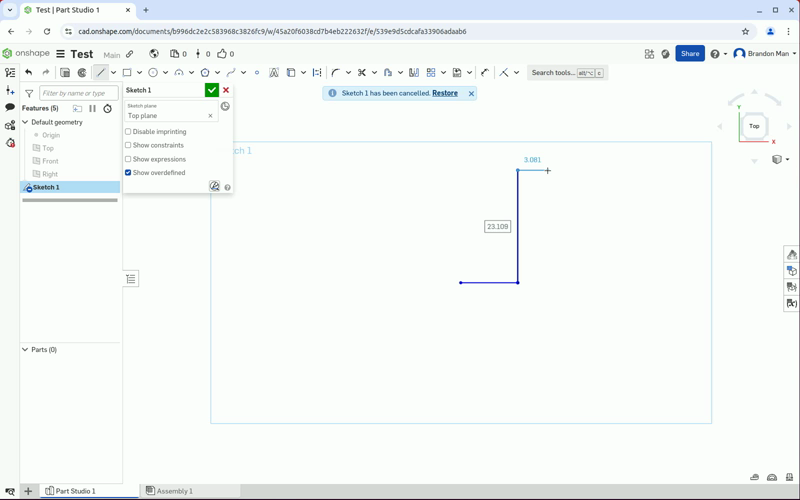
mouse_move(460, 170)
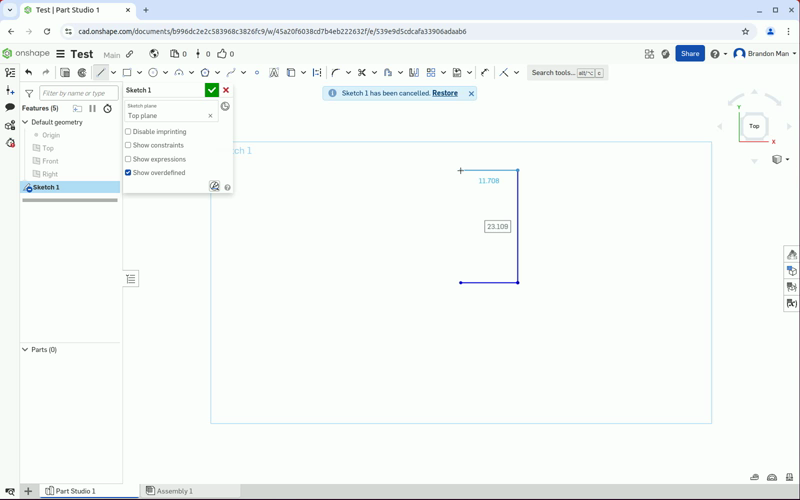
click(460, 170)
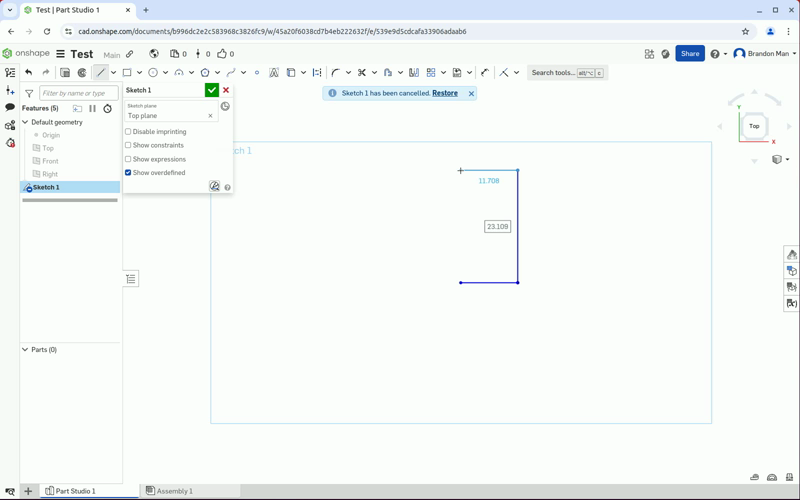
key_up(shift)
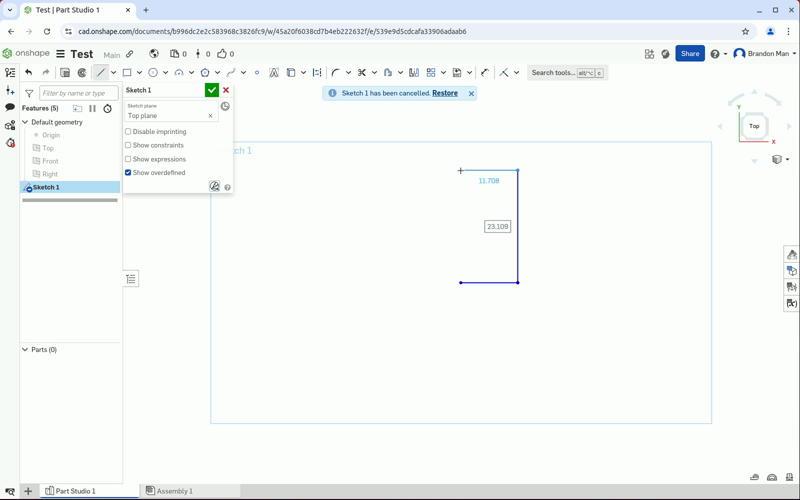
key_down(shift)
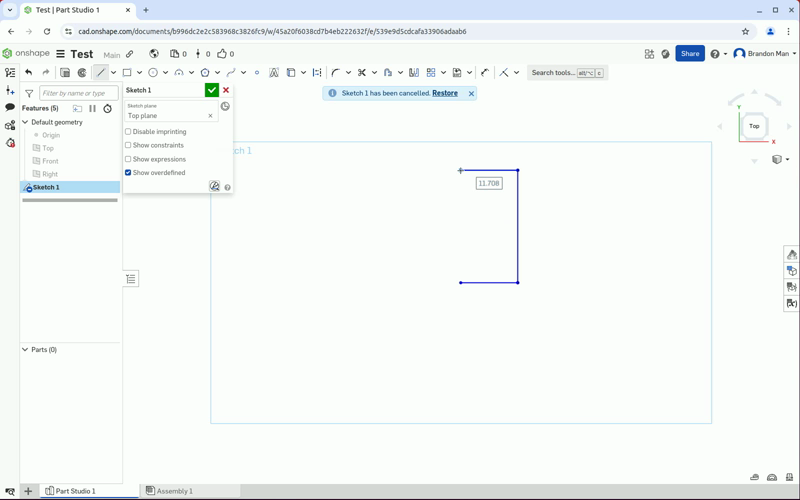
mouse_move(460, 282)
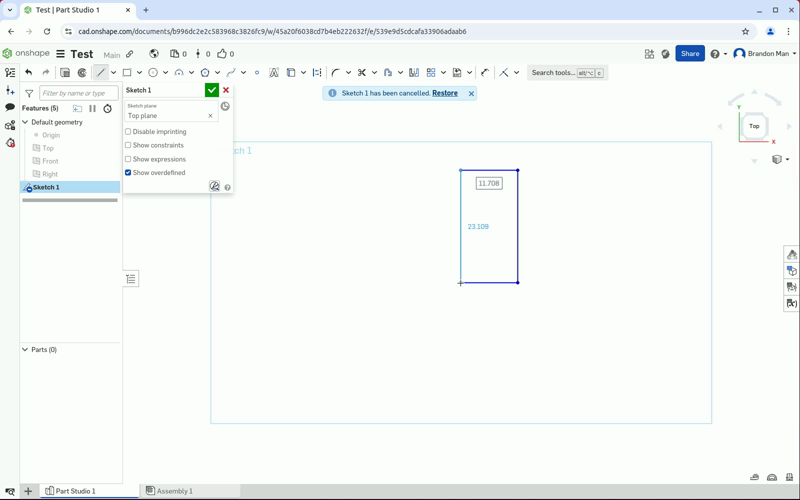
key_up(shift)
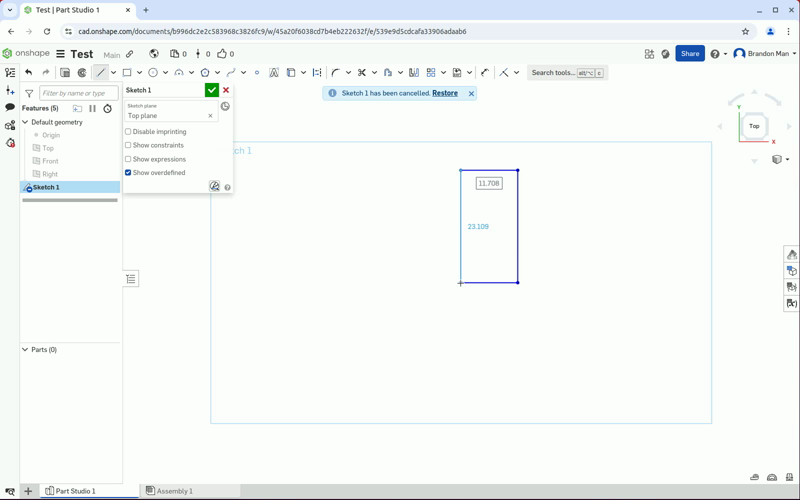
click(460, 282)
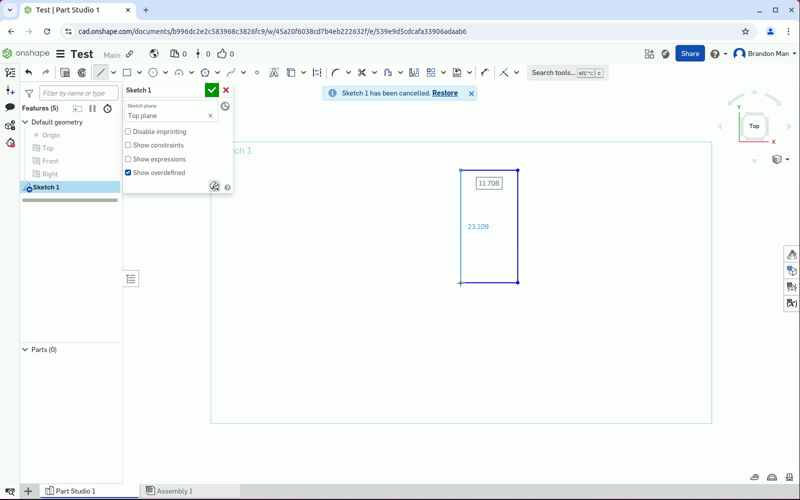
key(esc)
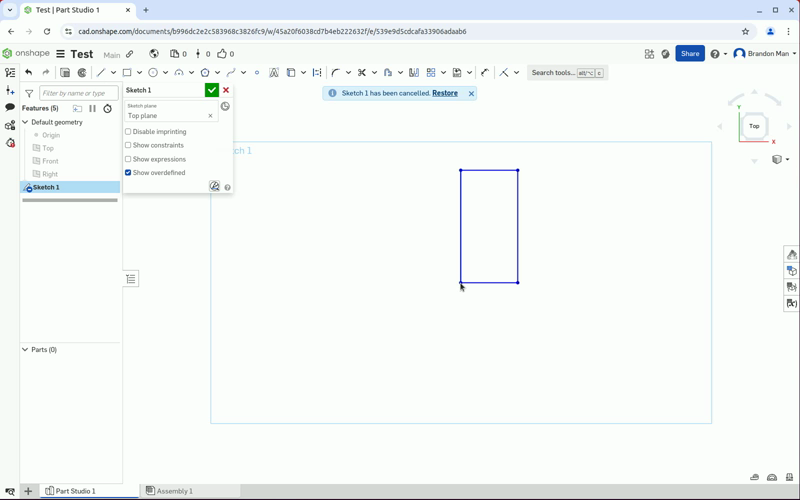
mouse_move(471, 236)
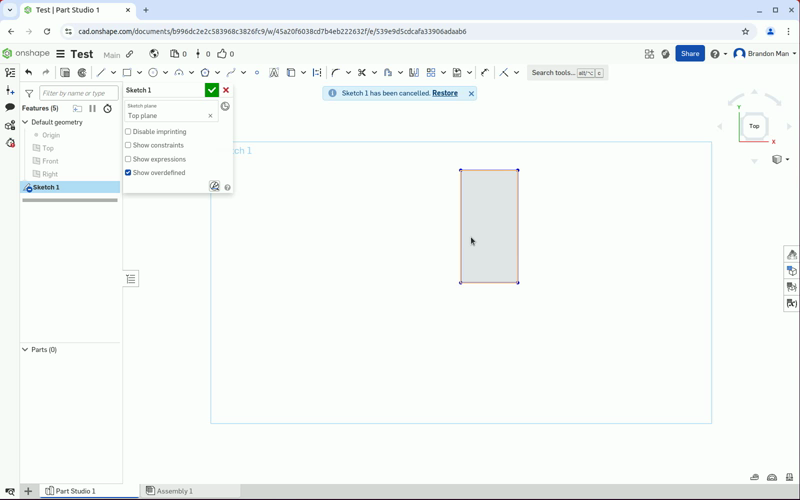
click(471, 236)
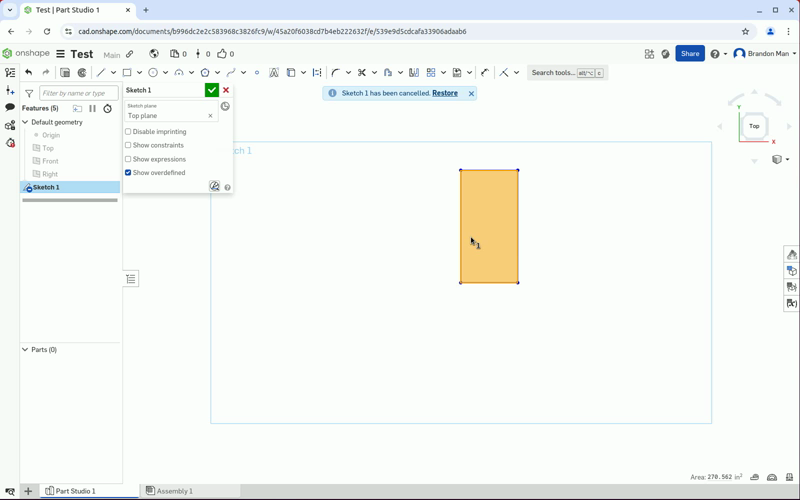
mouse_move(73, 352)
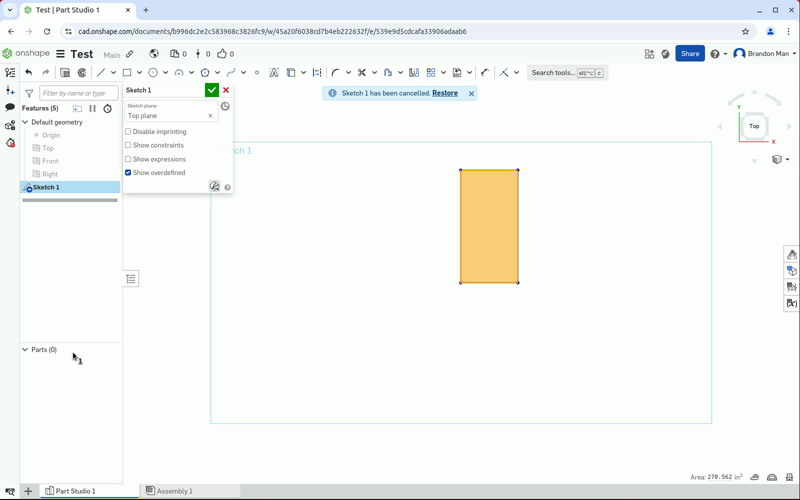
key(shift+y)
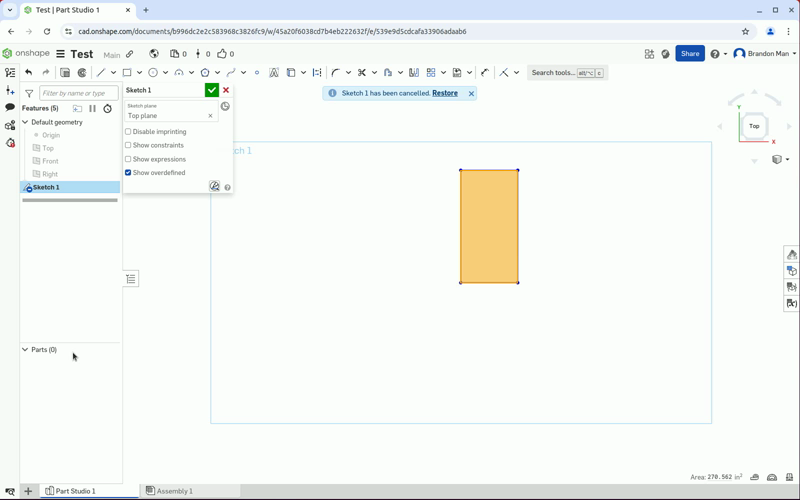
key(shift+e)
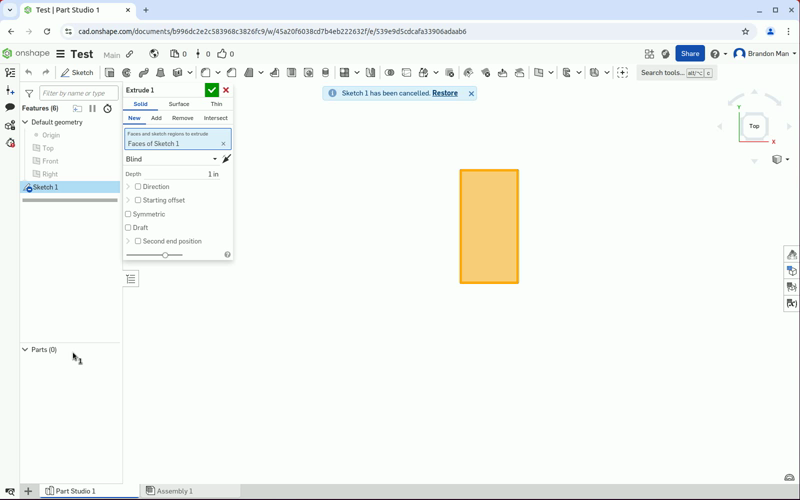
mouse_move(143, 106)
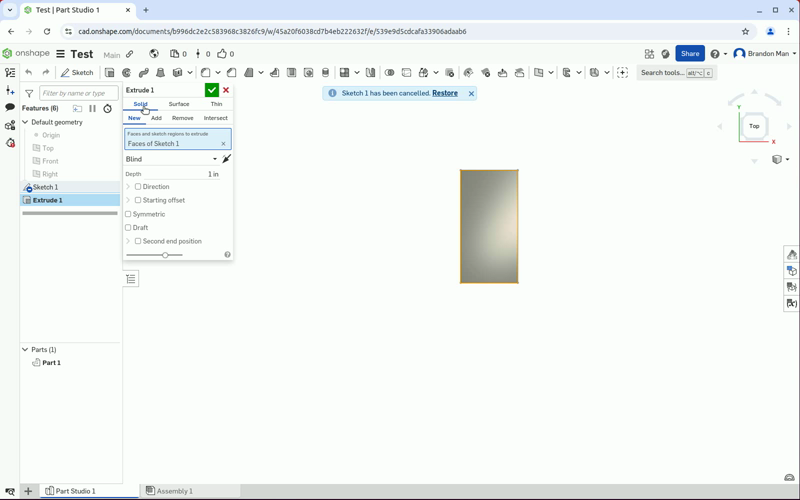
click(143, 106)
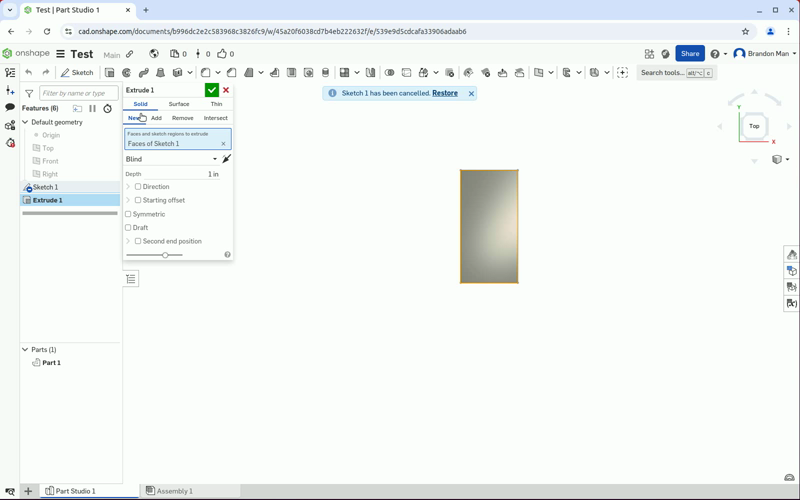
mouse_move(137, 120)
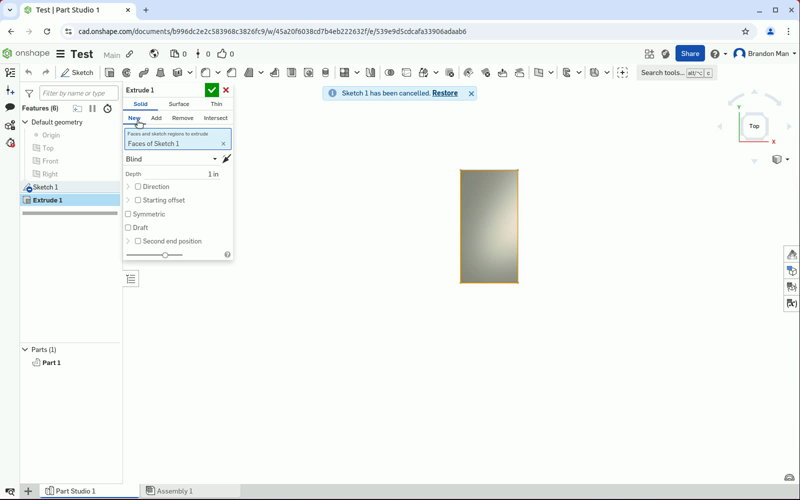
click(137, 120)
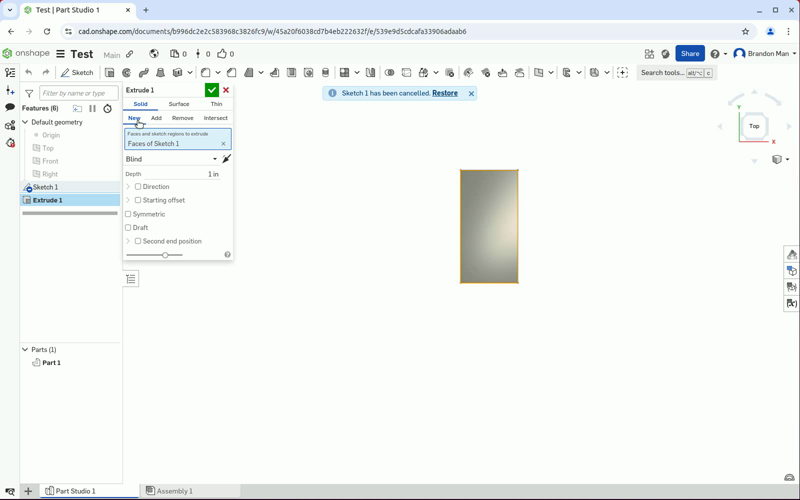
key(tab, 4)
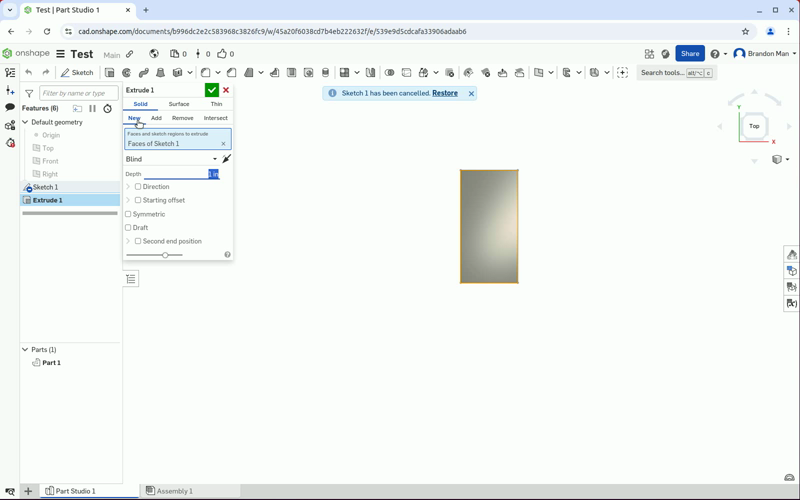
text(0.241)
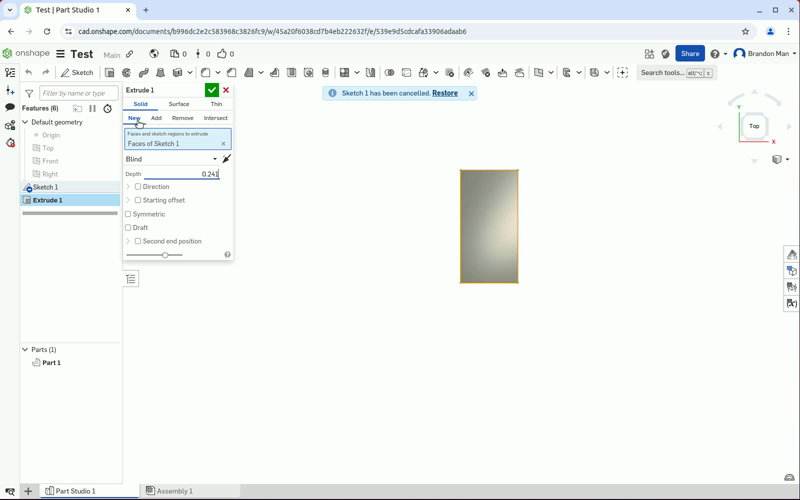
key(enter)
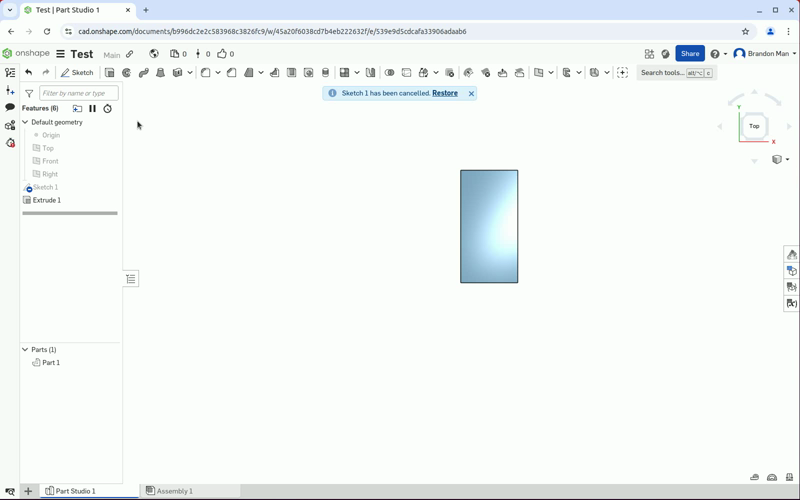
key(shift+h)
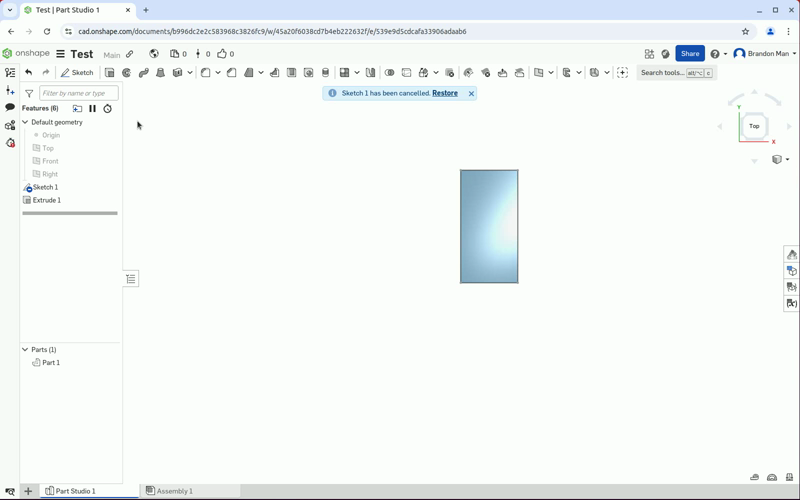
key(shift+h)
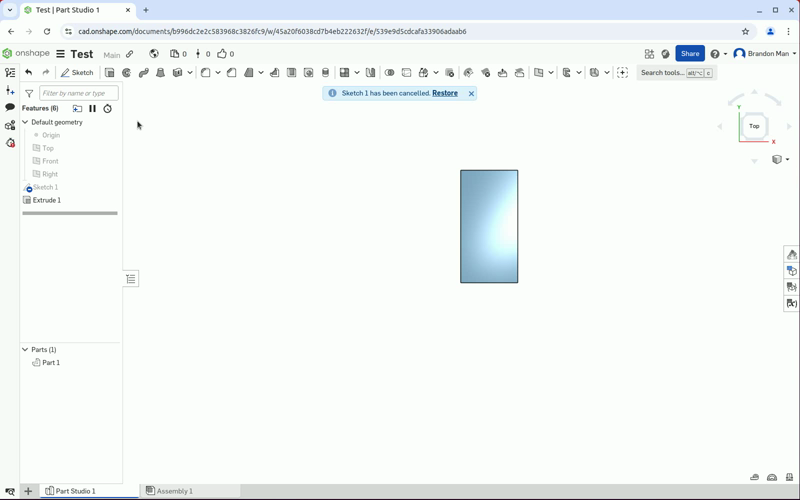
mouse_move(73, 189)
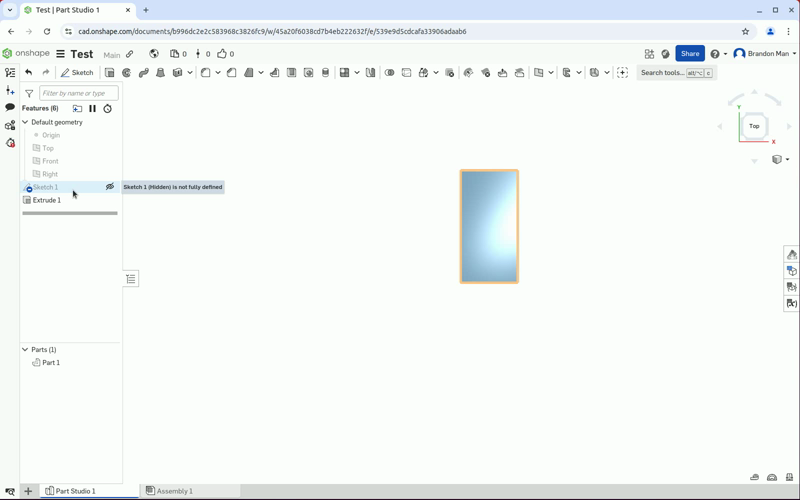
click(73, 189)
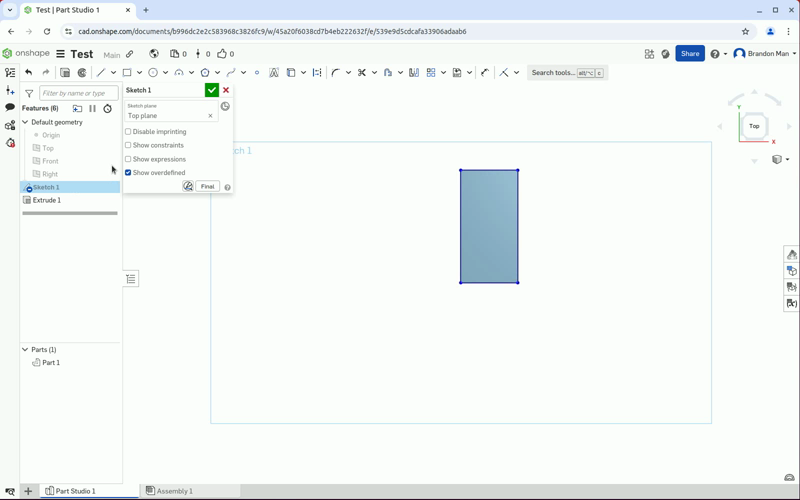
mouse_move(229, 92)
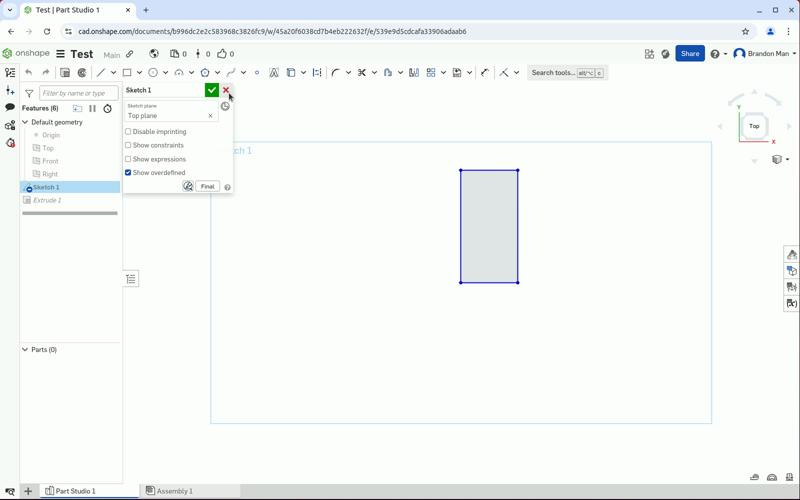
click(229, 92)
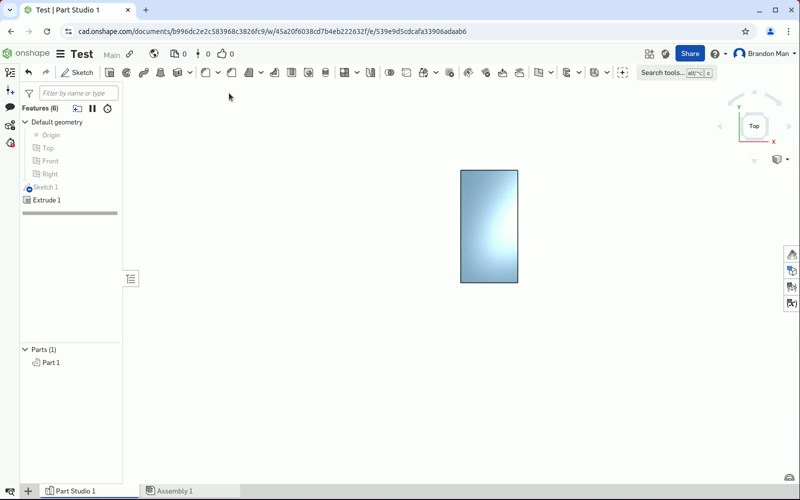
mouse_move(73, 352)
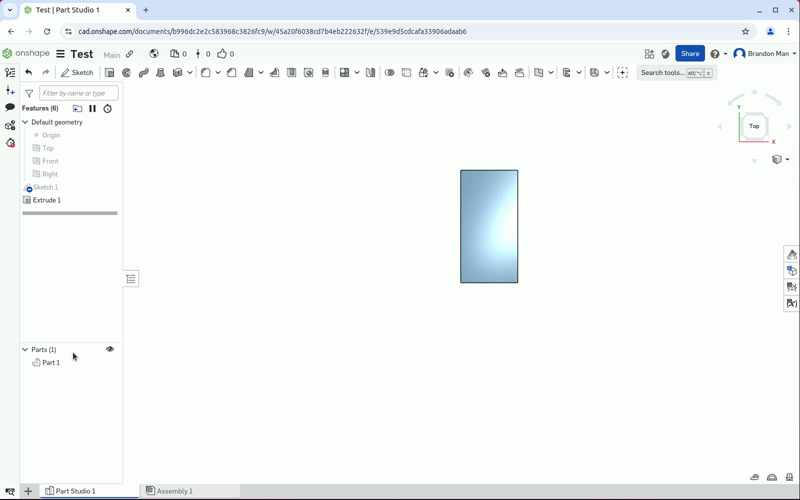
key(y)
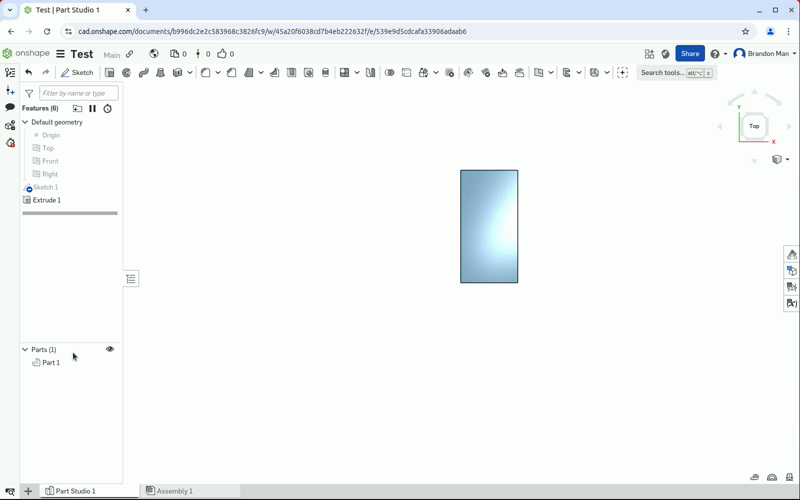
key(shift+p)
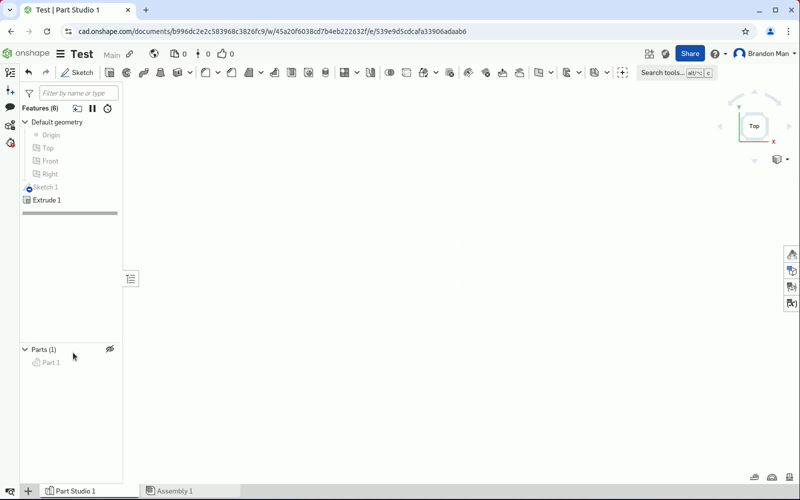
key(space)
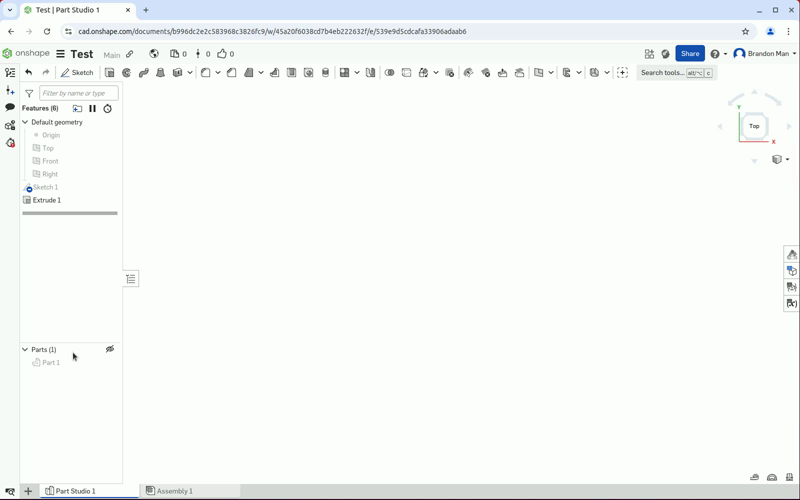
key_down(shift)
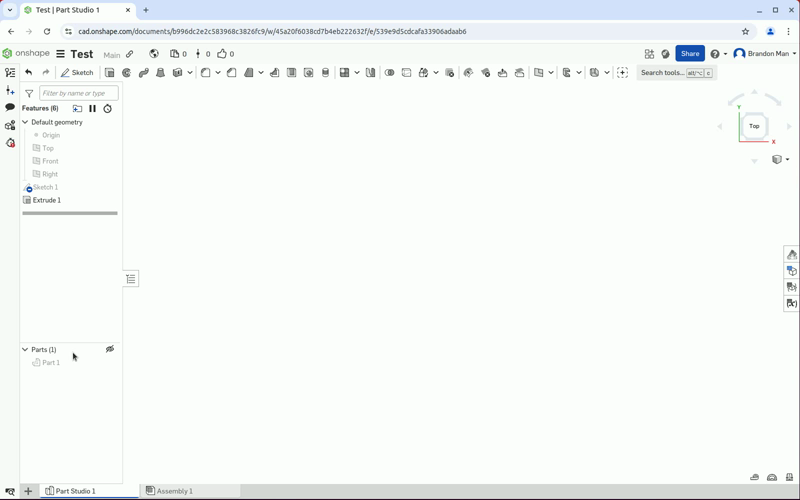
key(up)
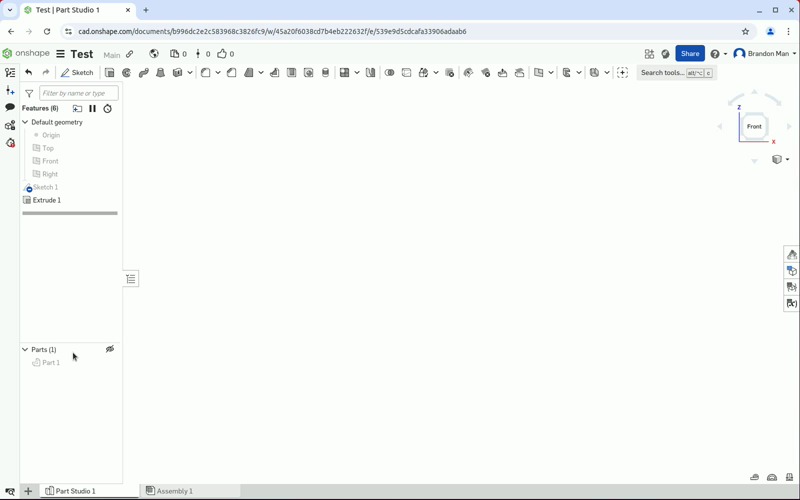
key_up(shift)
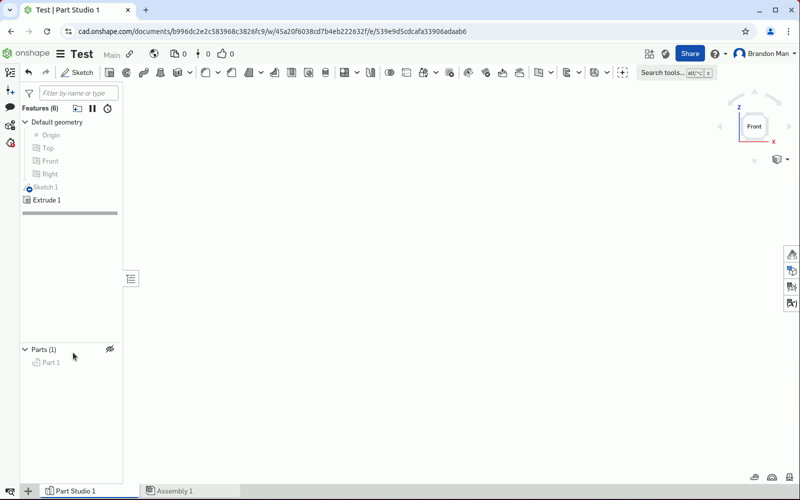
mouse_move(73, 352)
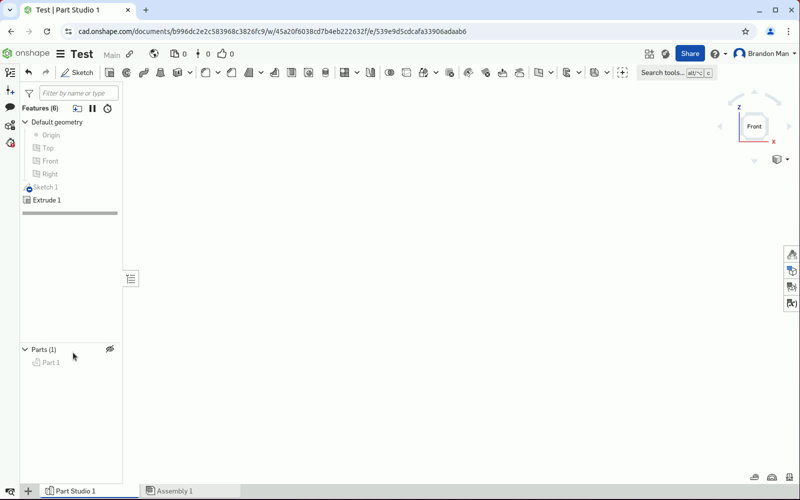
key(shift+y)
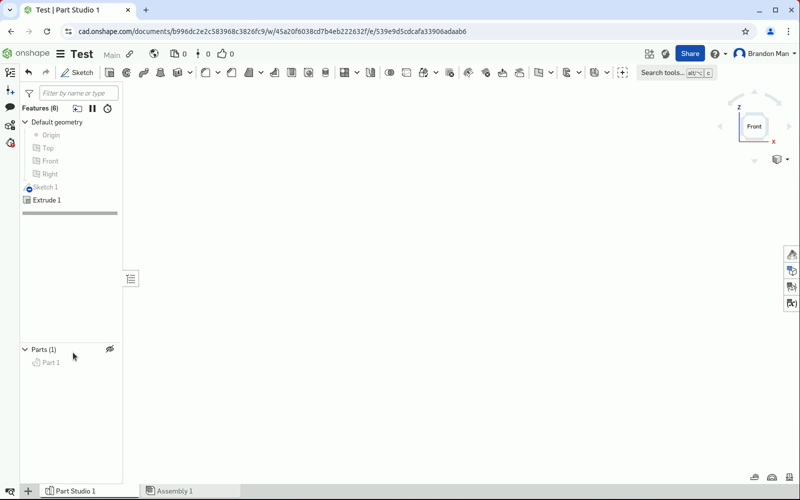
key(shift+s)
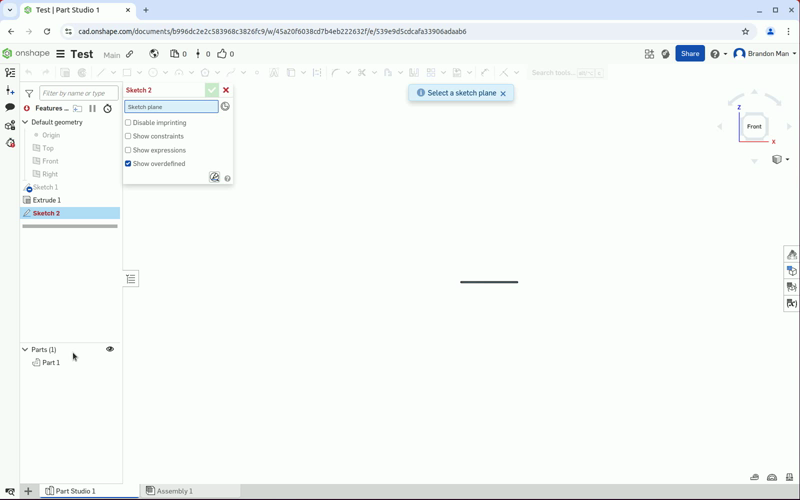
mouse_move(73, 163)
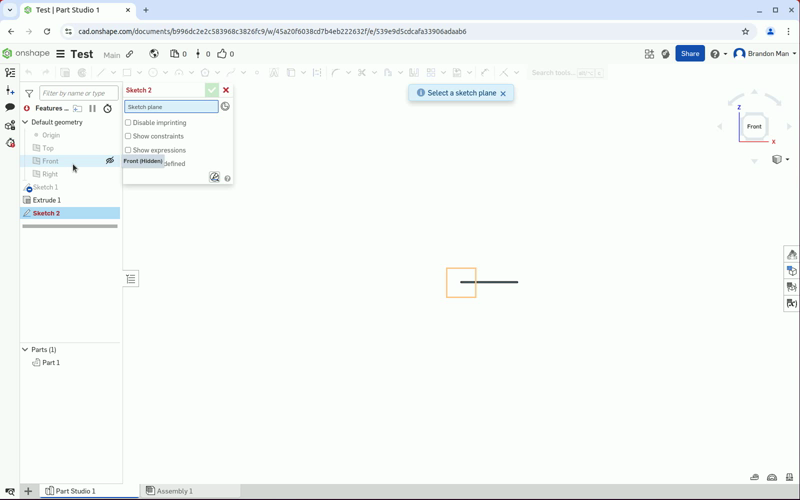
click(73, 163)
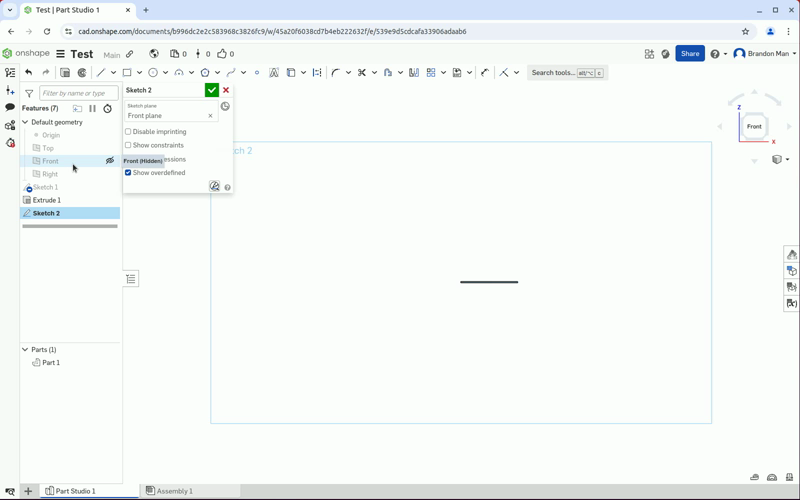
mouse_move(73, 352)
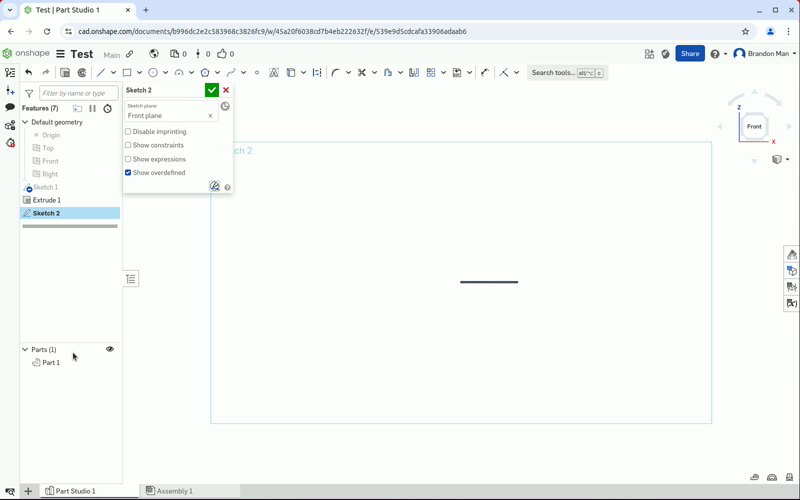
key(y)
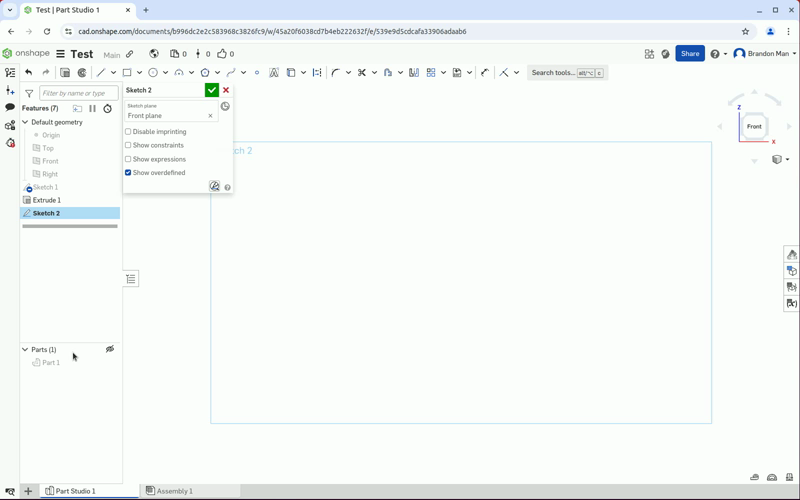
key(l)
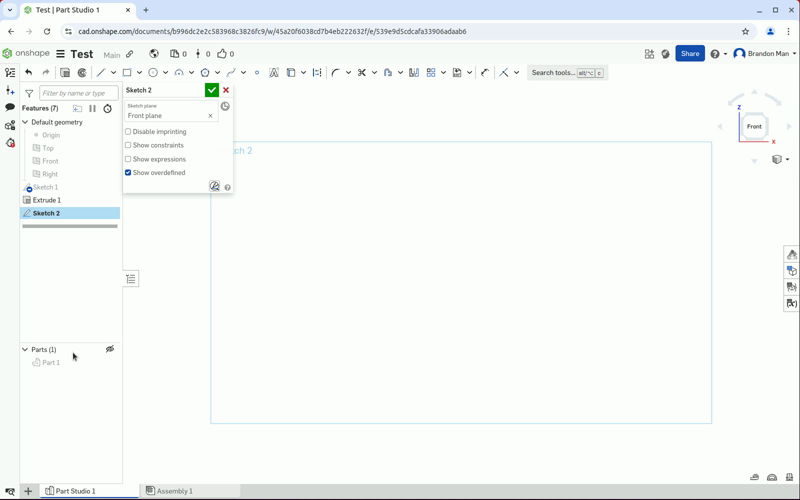
key_down(shift)
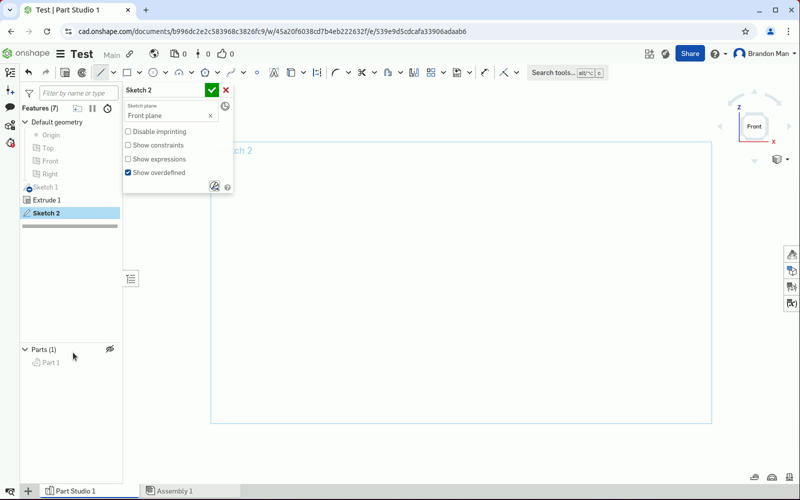
mouse_move(460, 260)
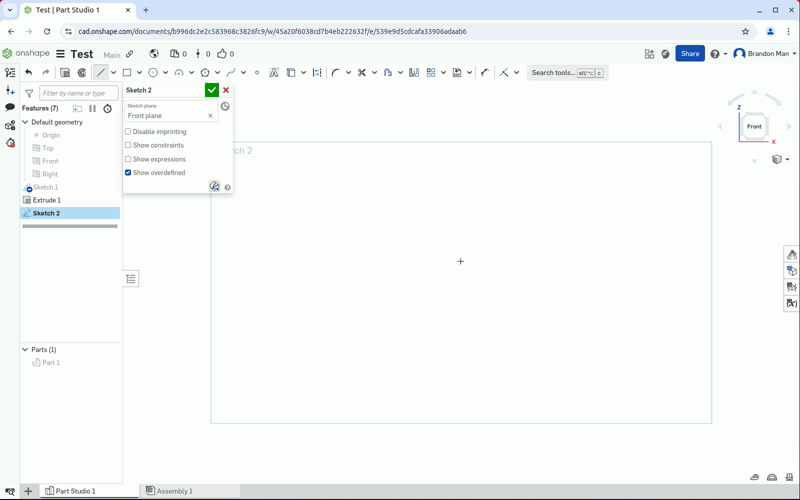
click(460, 260)
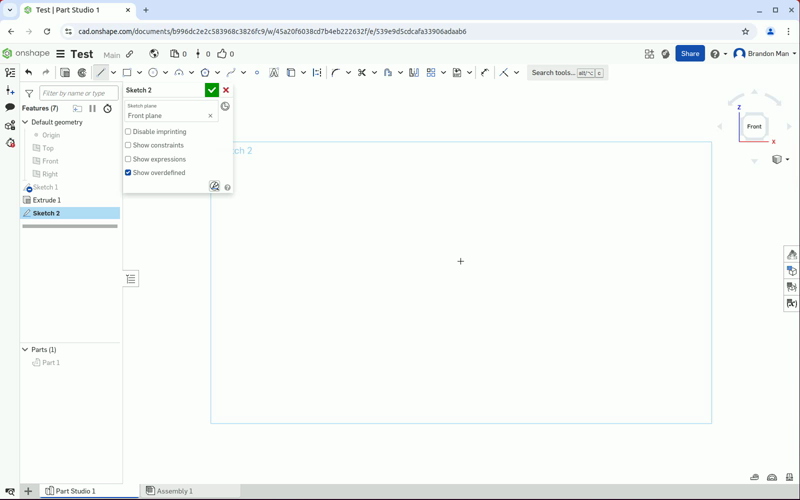
key_up(shift)
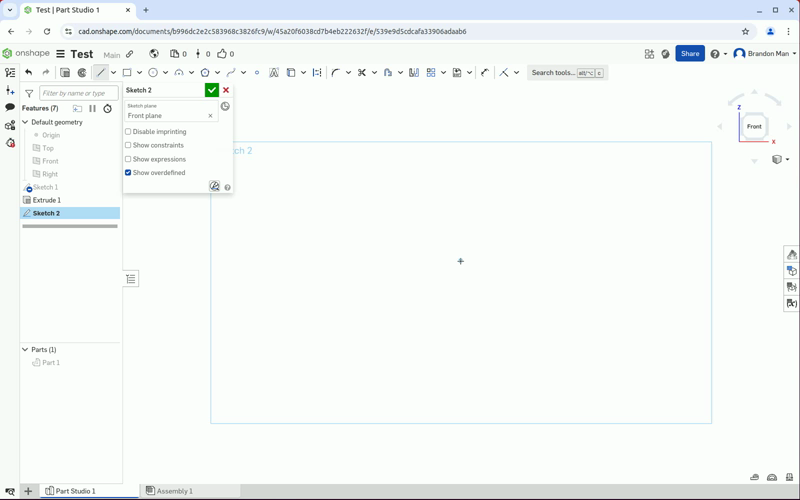
key_down(shift)
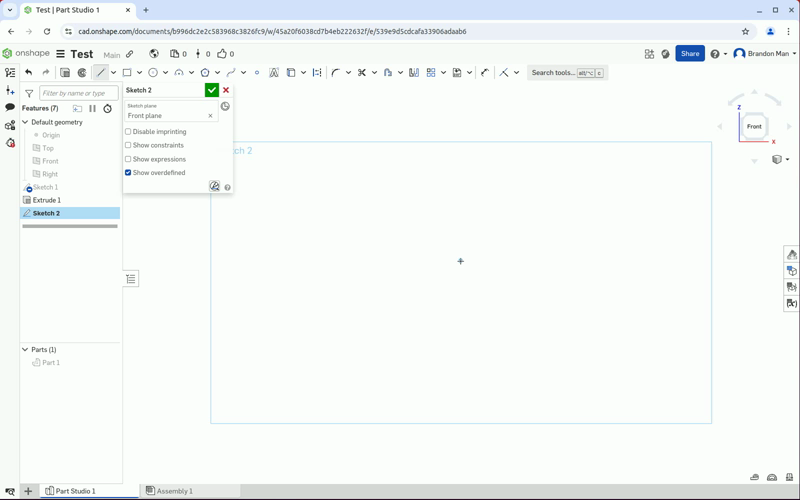
mouse_move(490, 260)
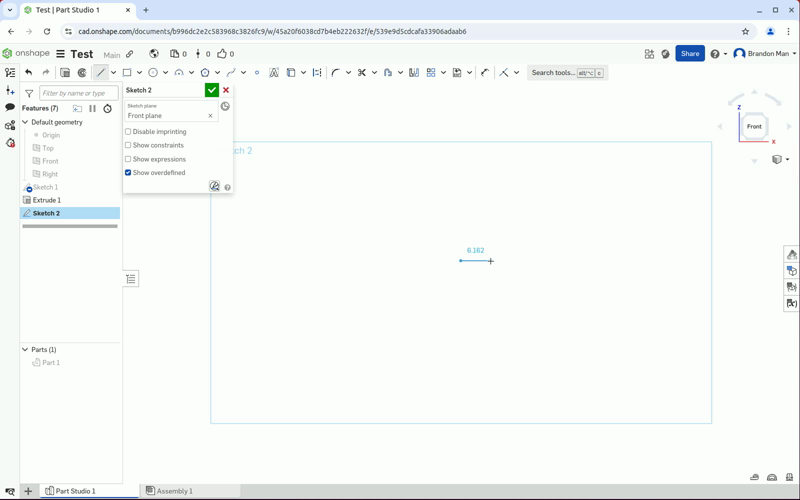
mouse_move(489, 260)
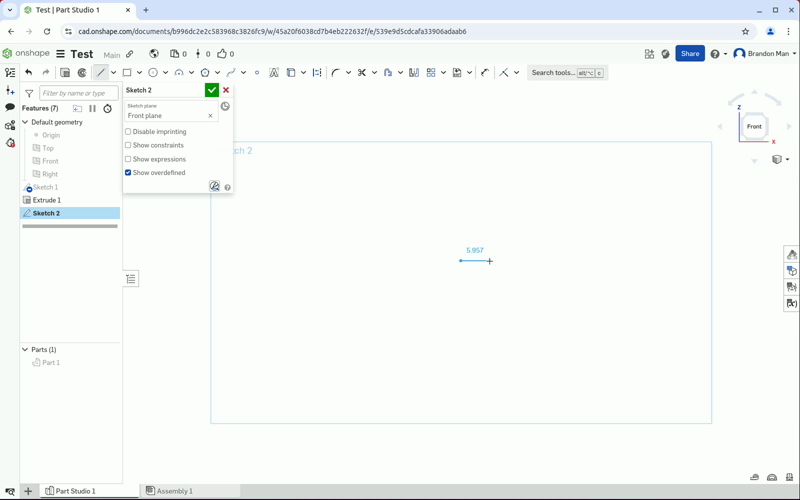
click(489, 260)
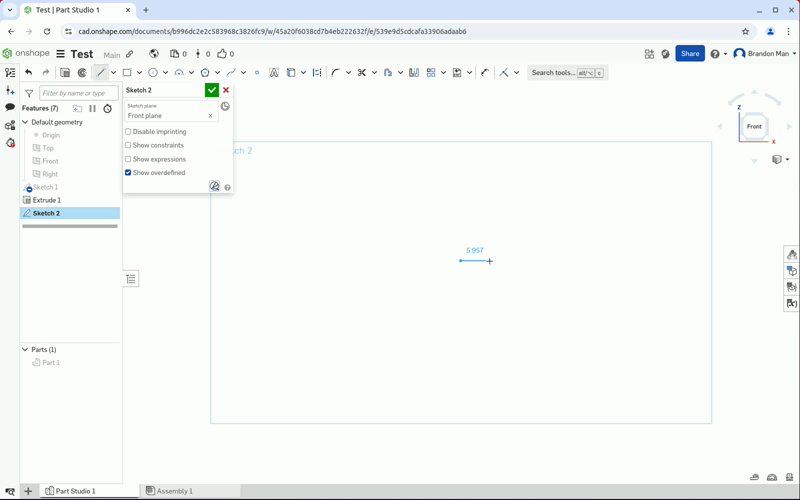
key_up(shift)
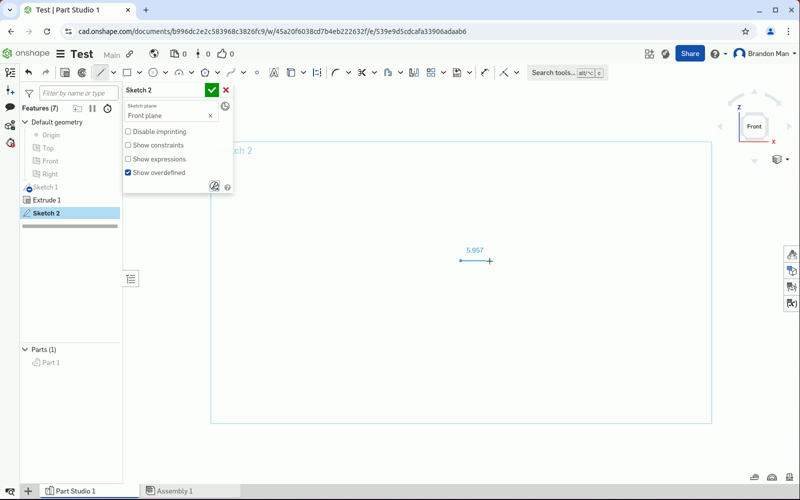
key_down(shift)
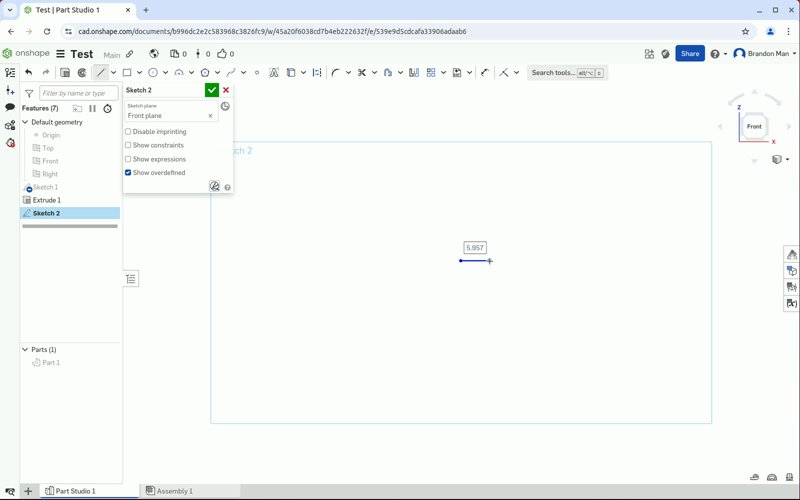
mouse_move(519, 260)
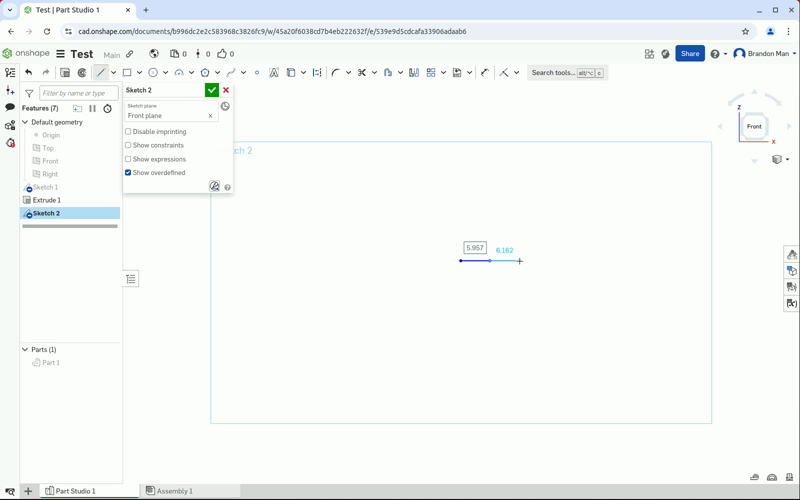
mouse_move(489, 260)
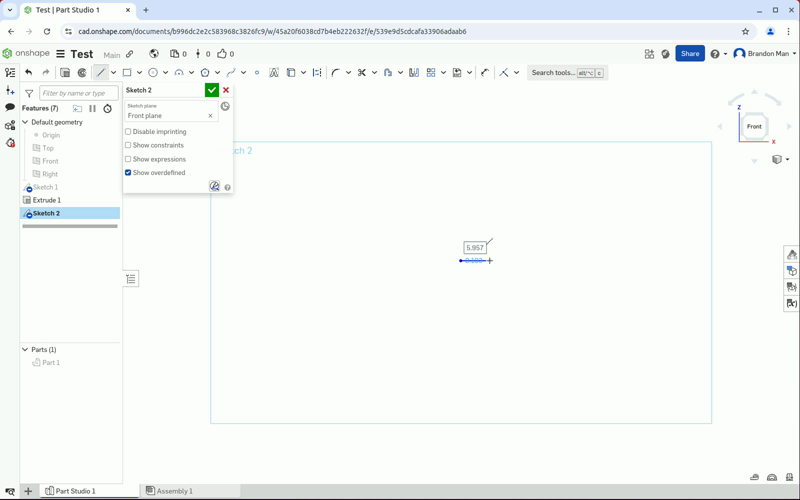
scroll(6)
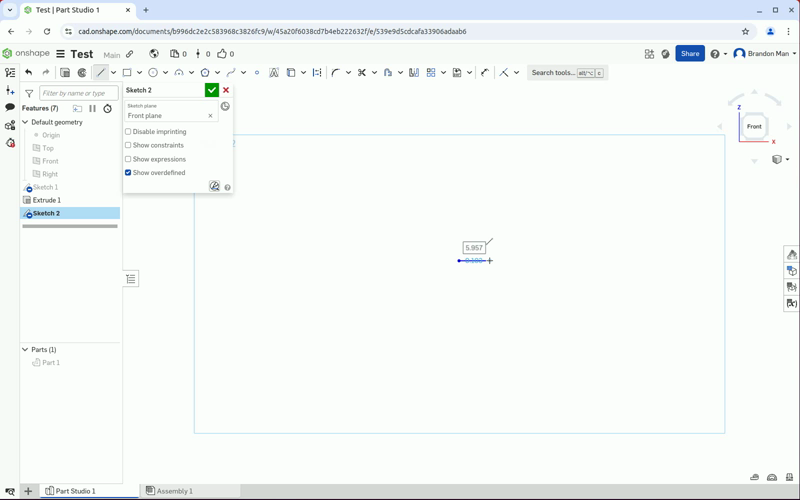
scroll(6)
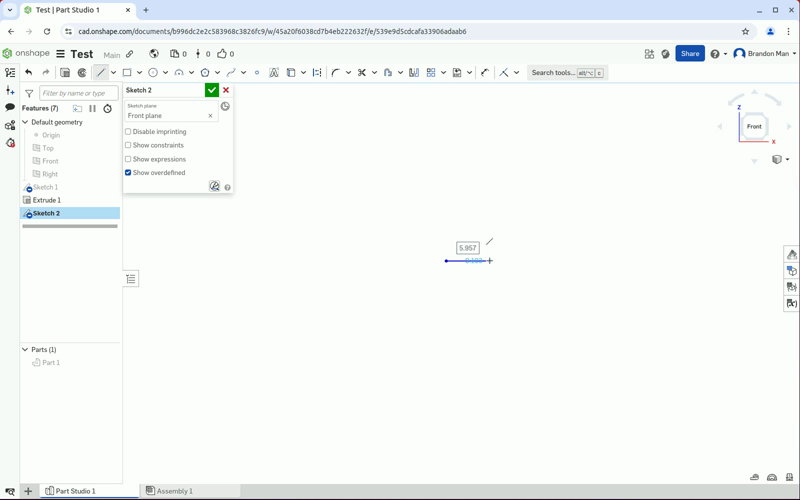
scroll(6)
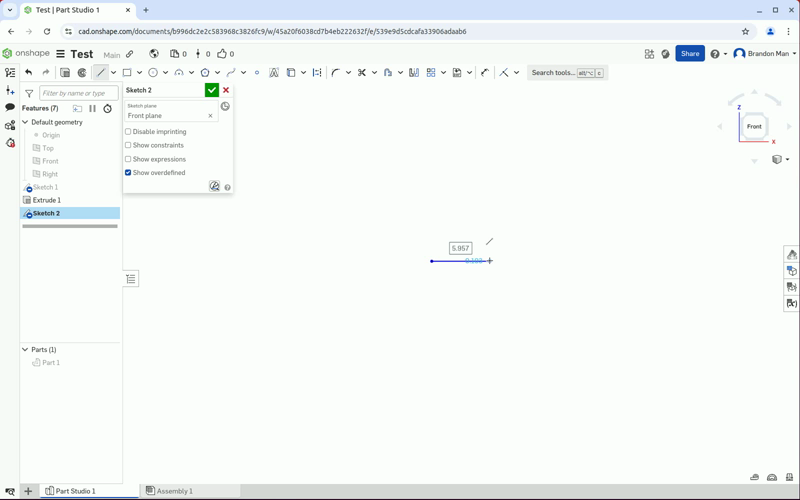
scroll(6)
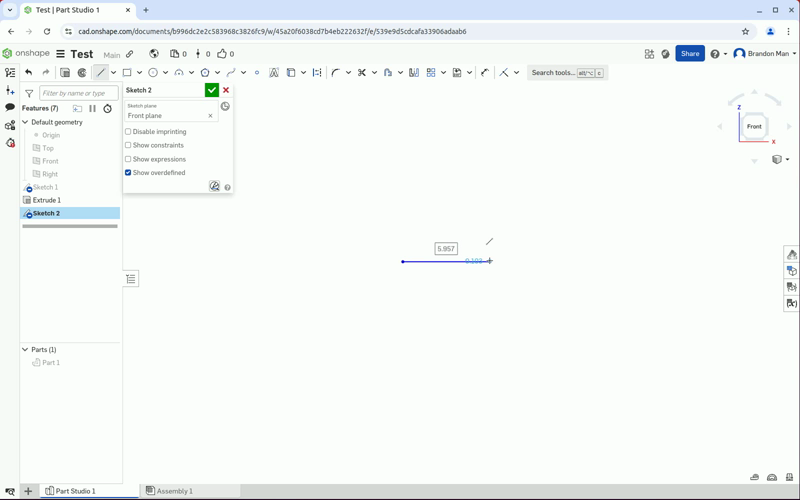
scroll(6)
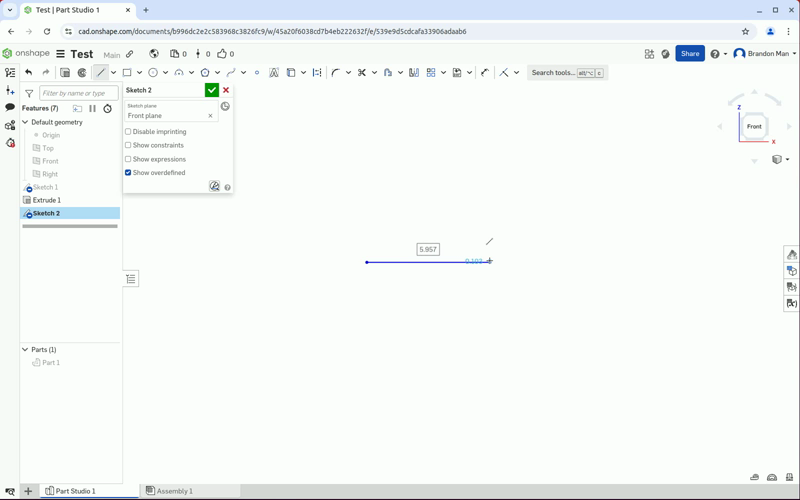
scroll(6)
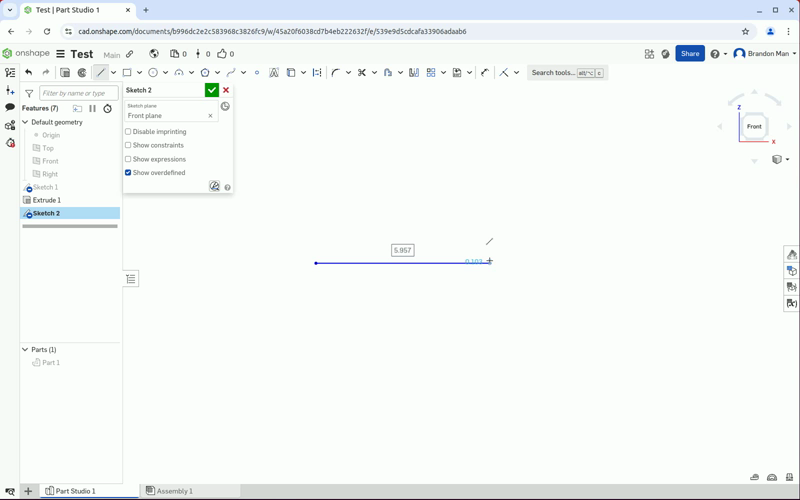
scroll(6)
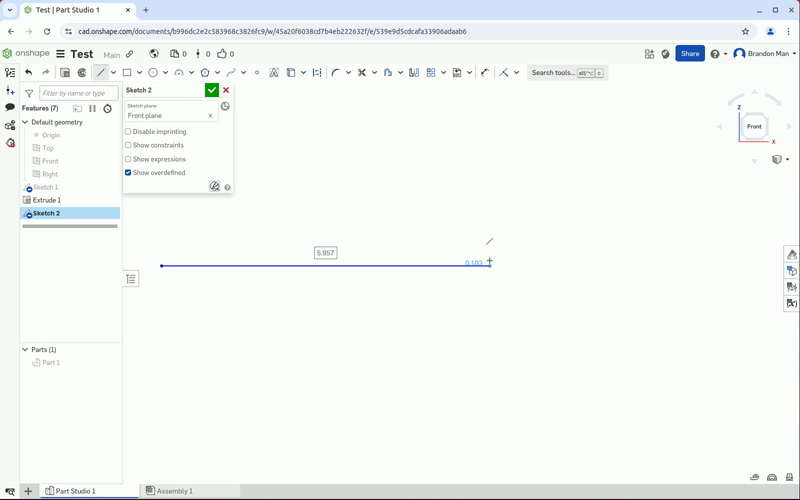
click(489, 260)
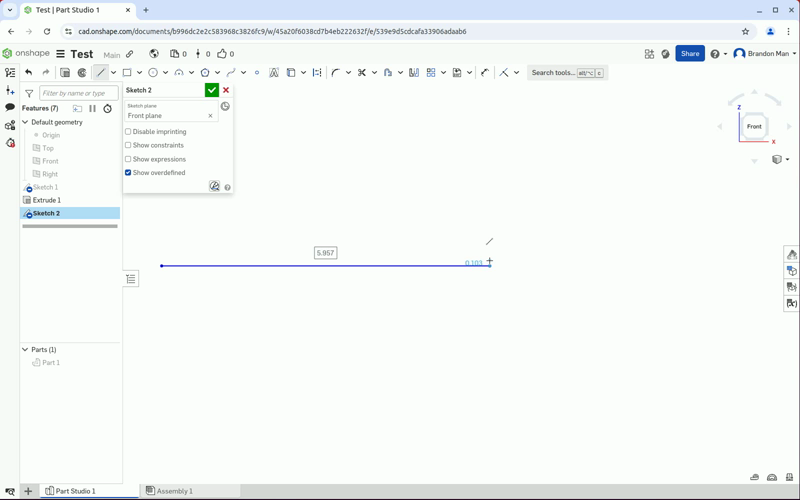
scroll(-6)
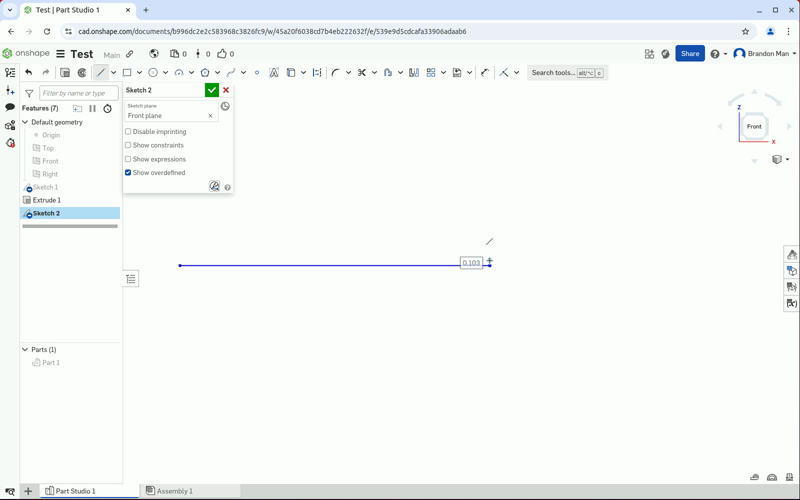
scroll(-6)
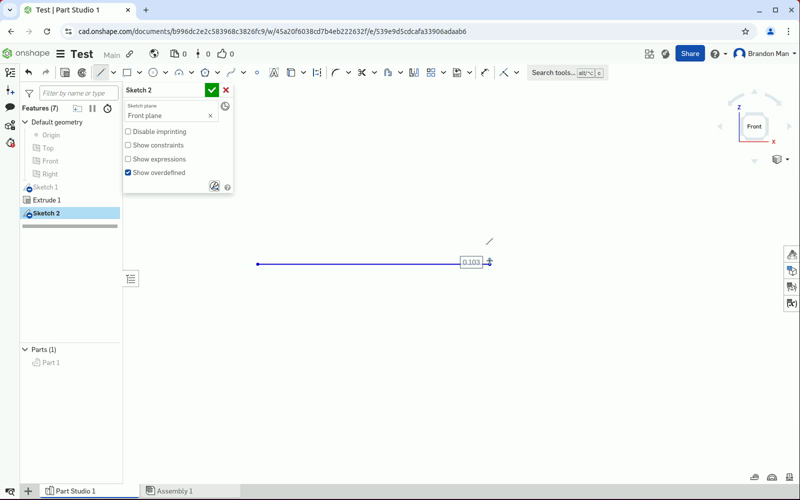
scroll(-6)
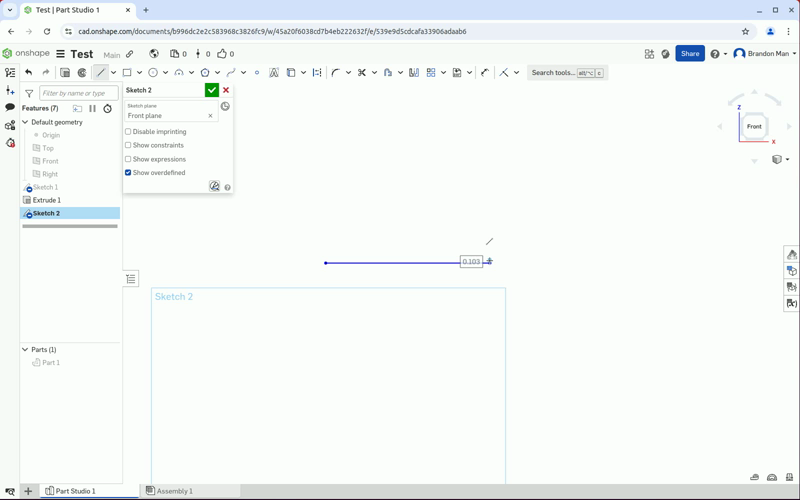
scroll(-6)
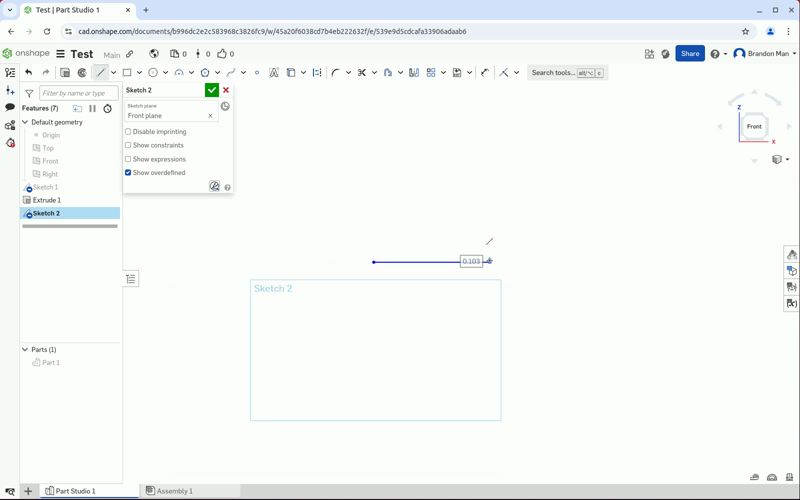
scroll(-6)
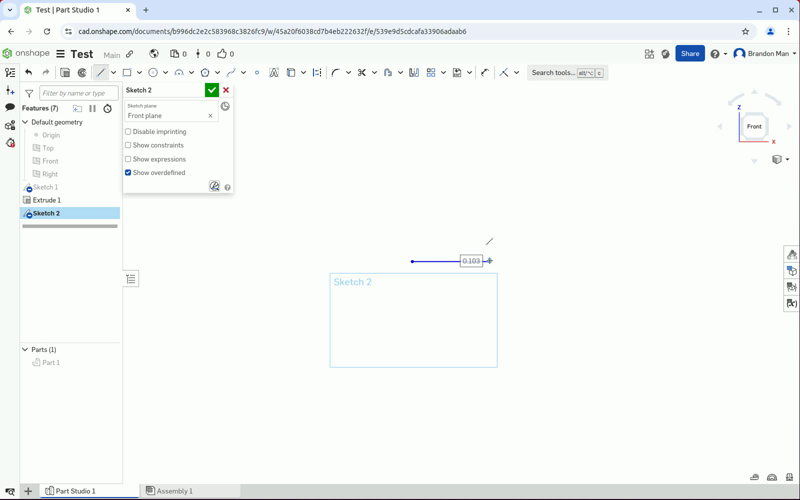
scroll(-6)
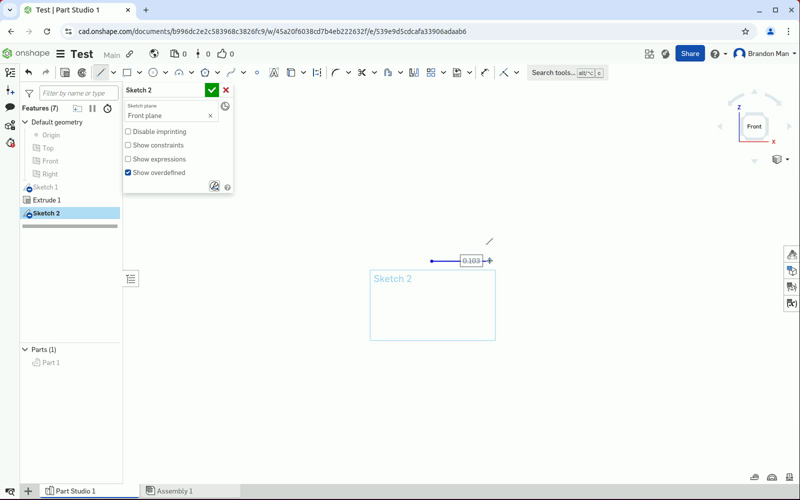
scroll(-6)
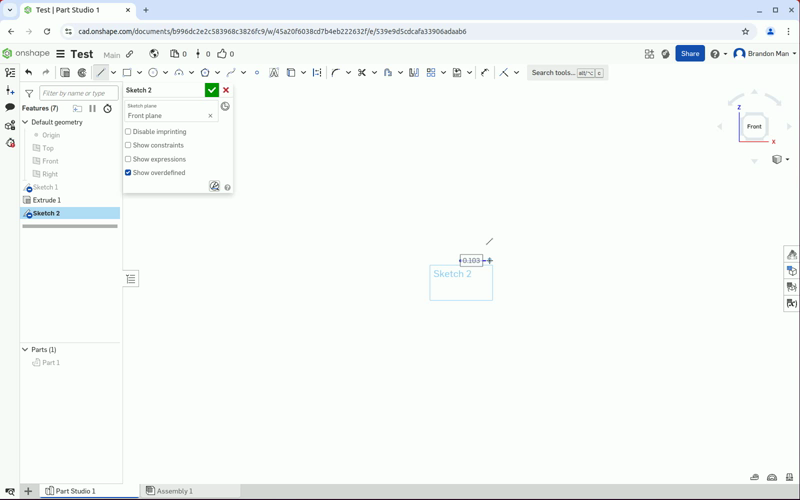
key_up(shift)
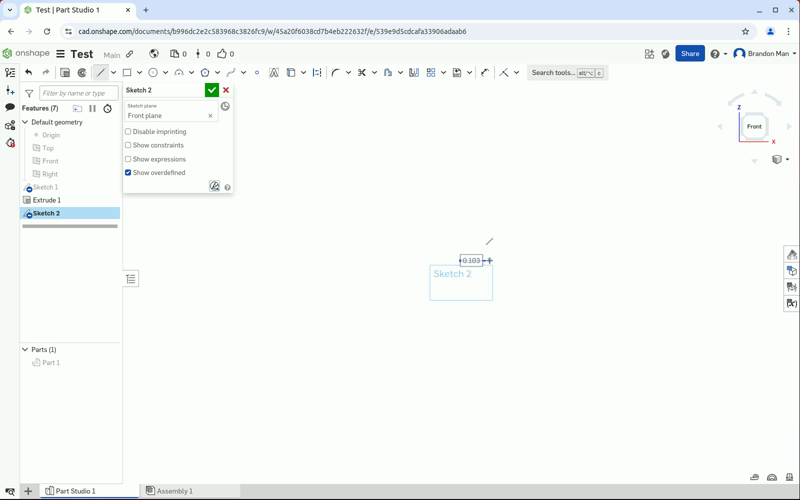
key_down(shift)
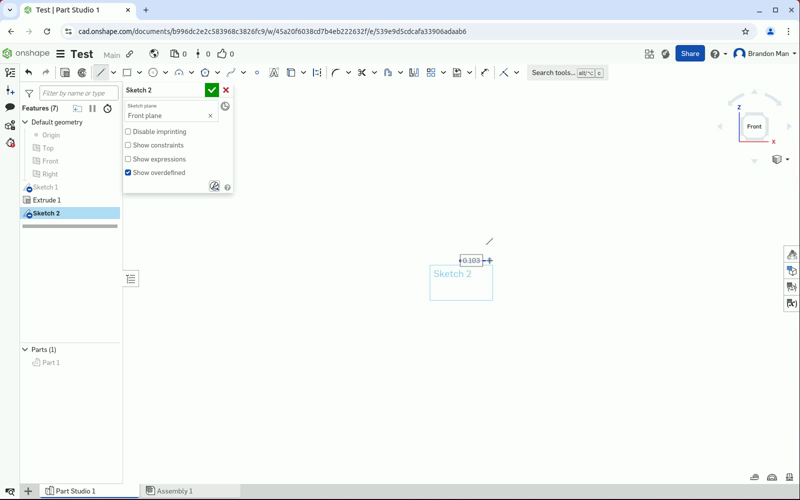
mouse_move(519, 260)
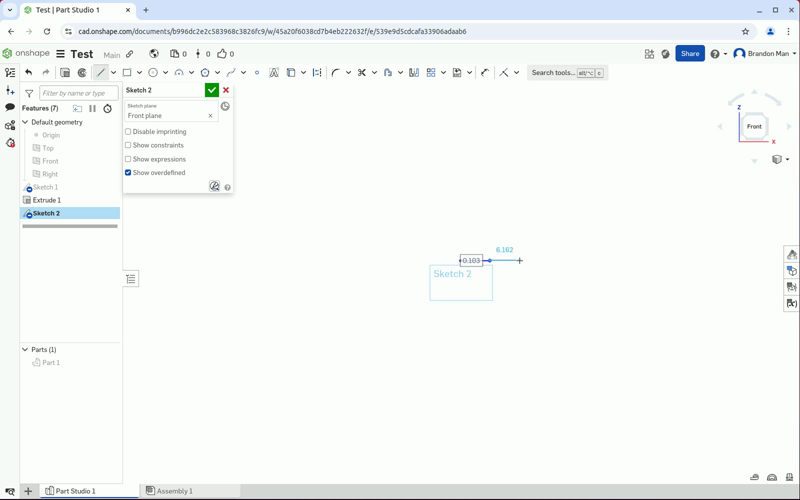
mouse_move(460, 260)
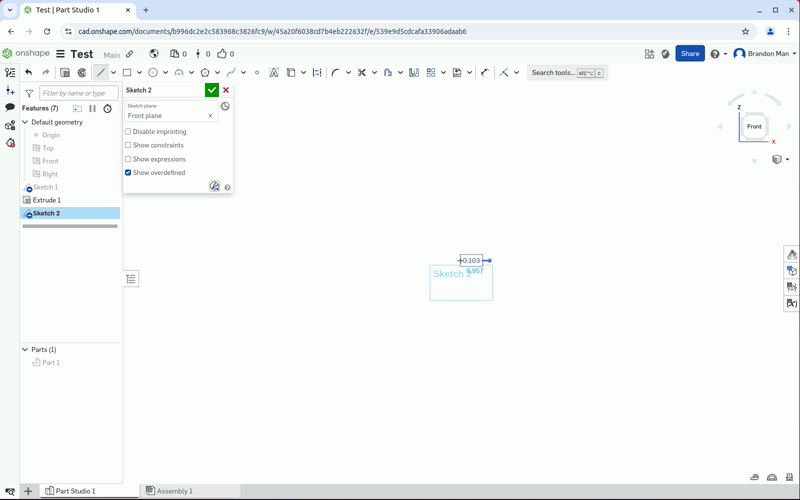
scroll(6)
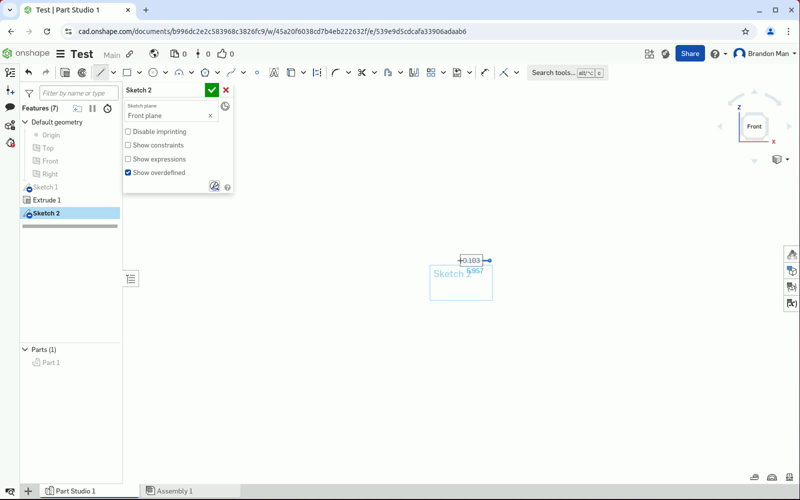
scroll(6)
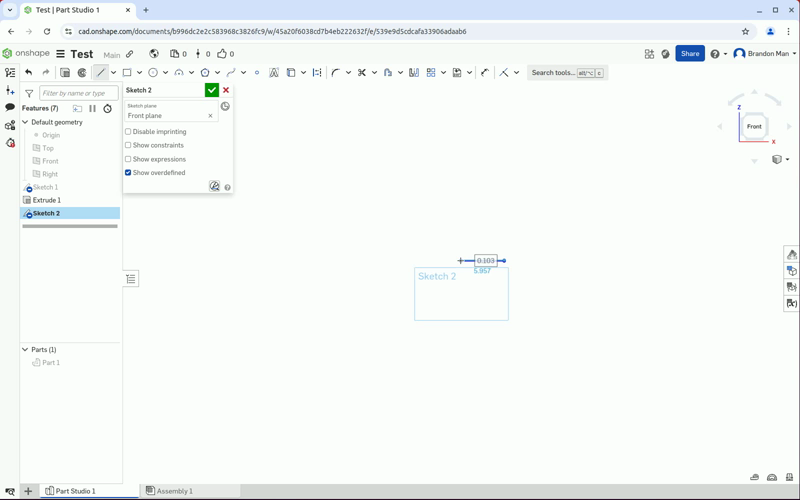
scroll(6)
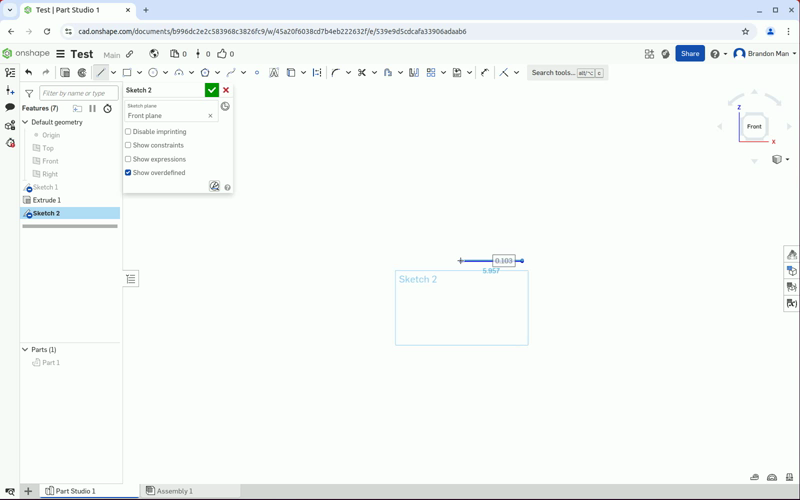
scroll(6)
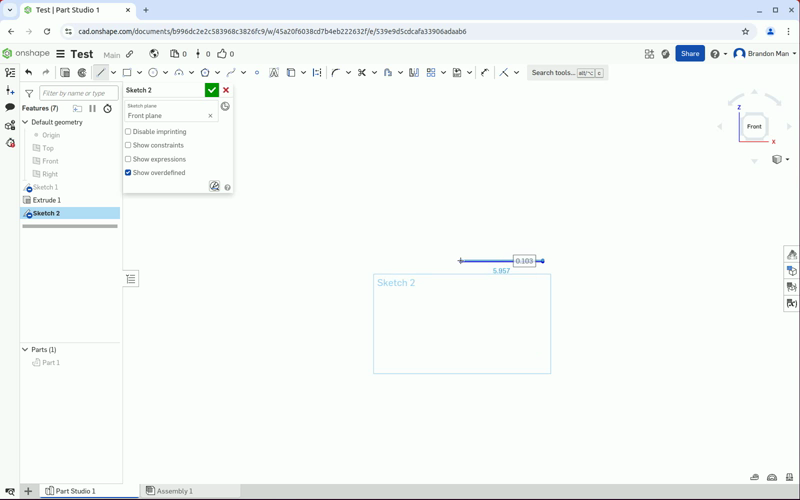
scroll(6)
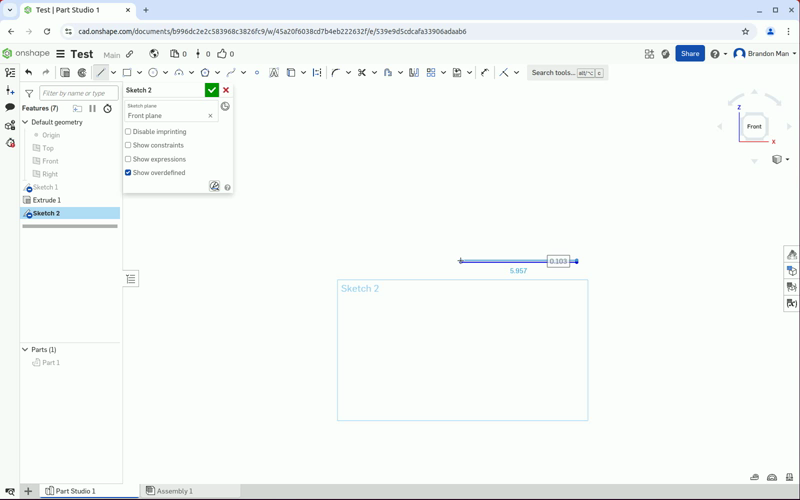
scroll(6)
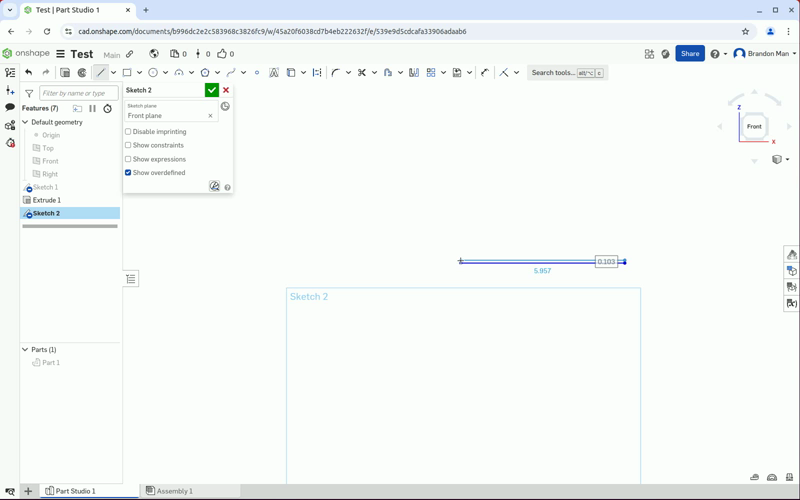
scroll(6)
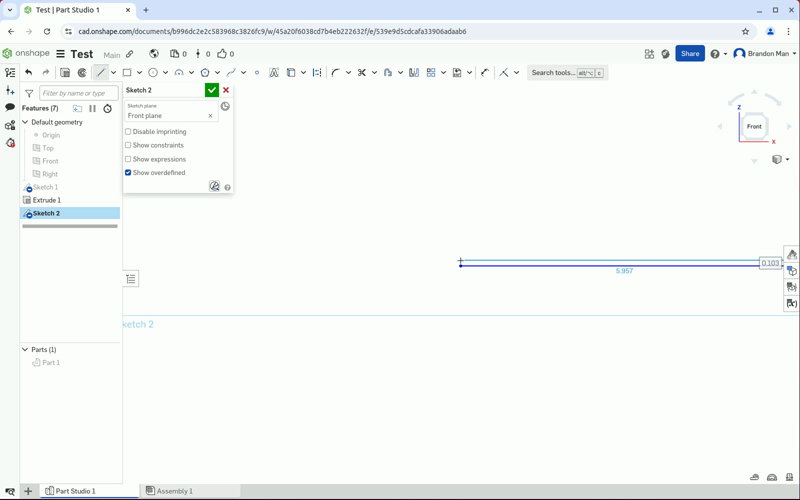
click(460, 260)
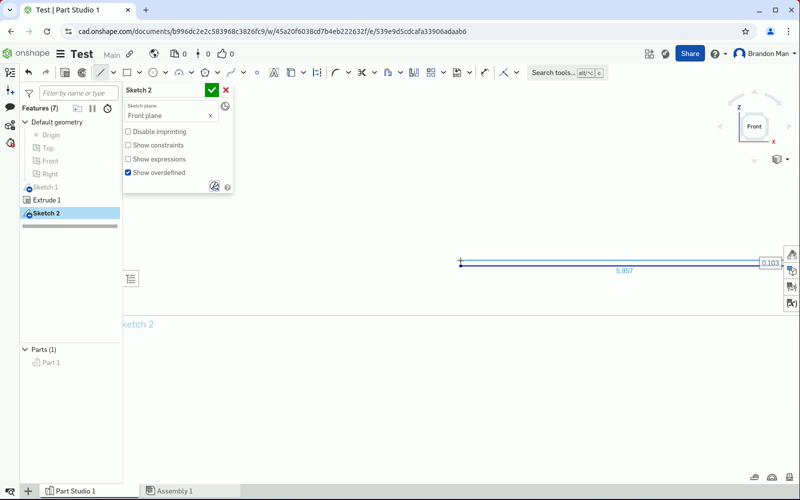
scroll(-6)
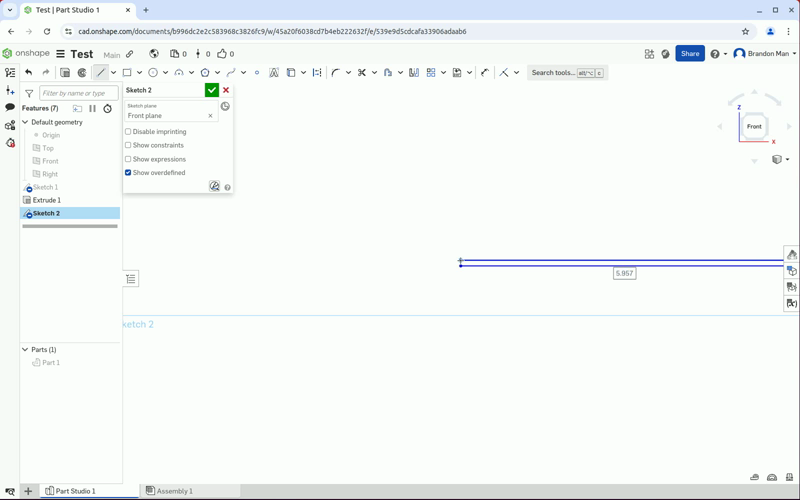
scroll(-6)
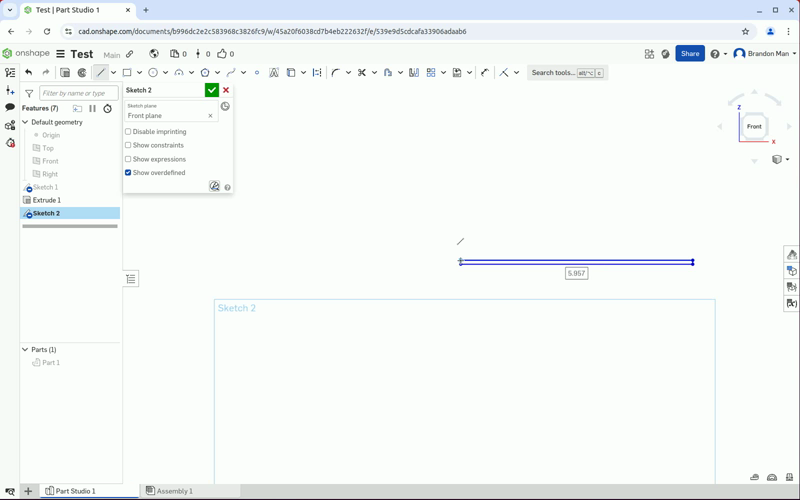
scroll(-6)
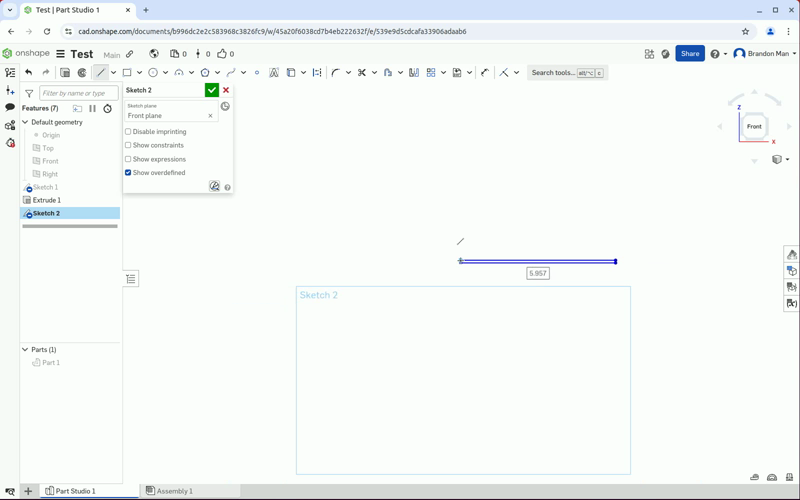
scroll(-6)
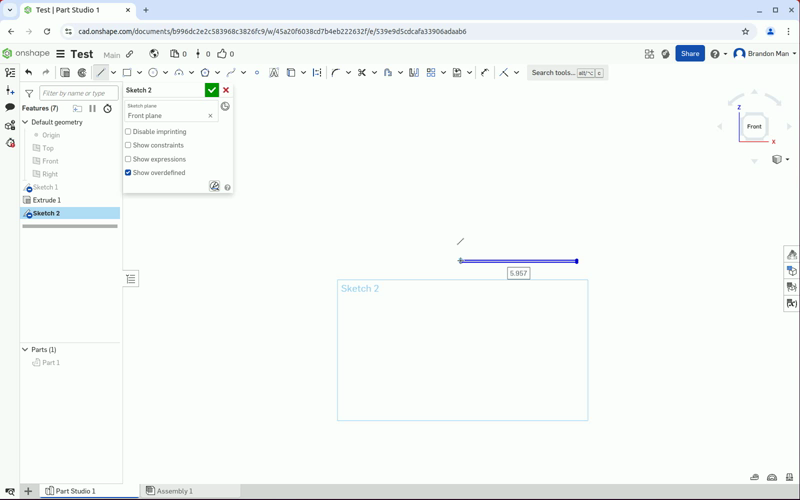
scroll(-6)
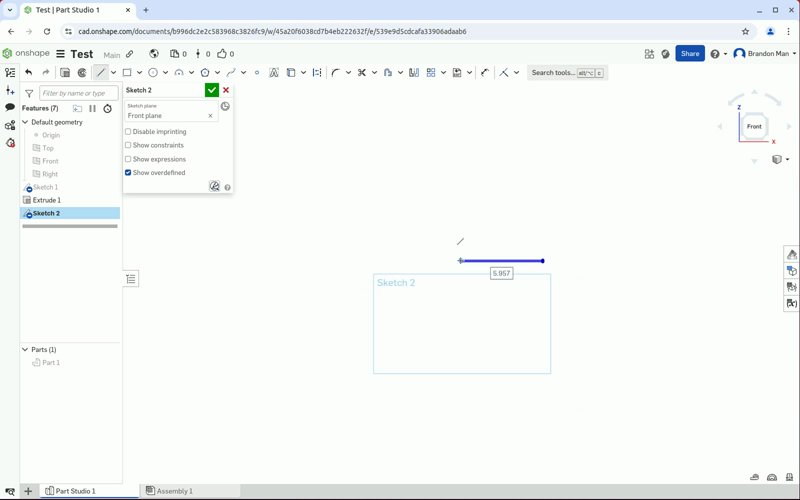
scroll(-6)
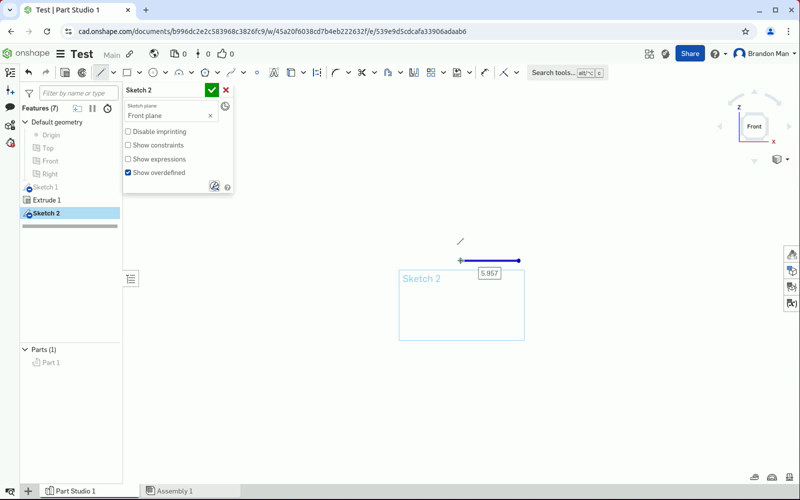
scroll(-6)
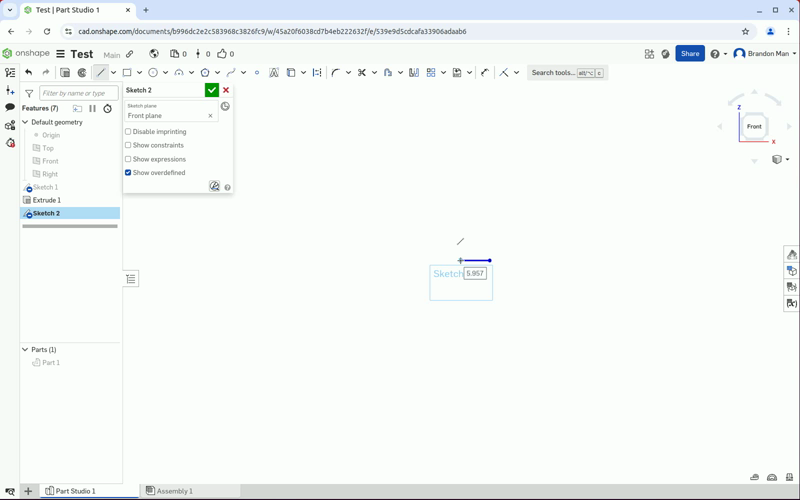
key_up(shift)
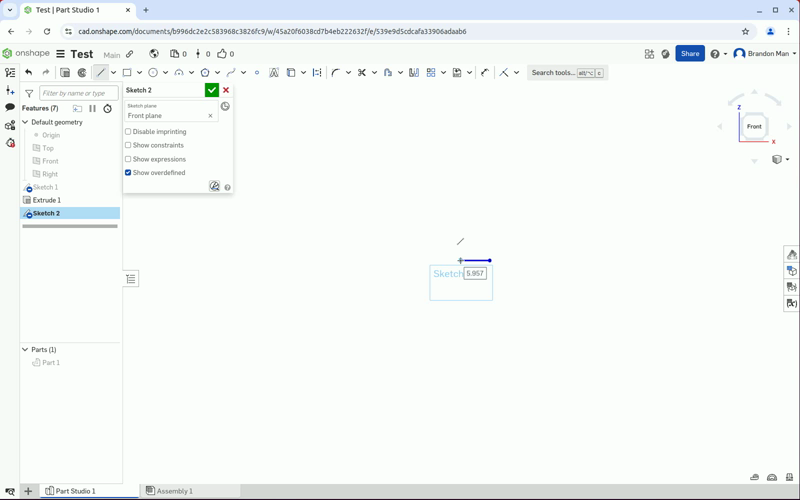
mouse_move(490, 260)
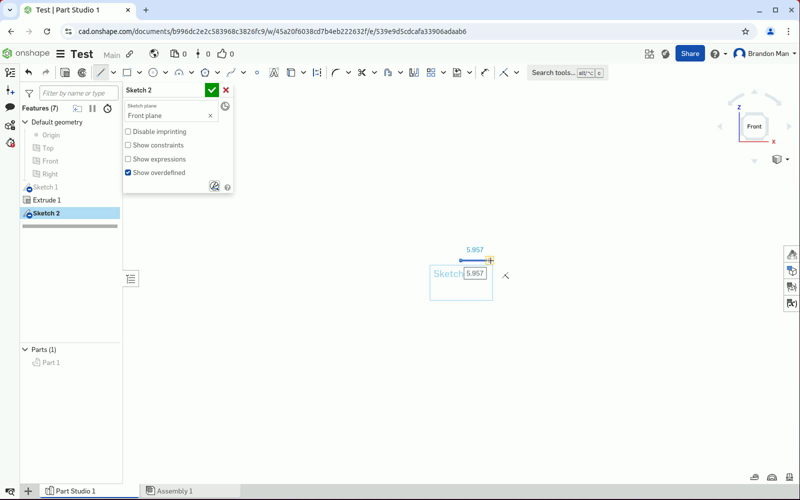
key_down(shift)
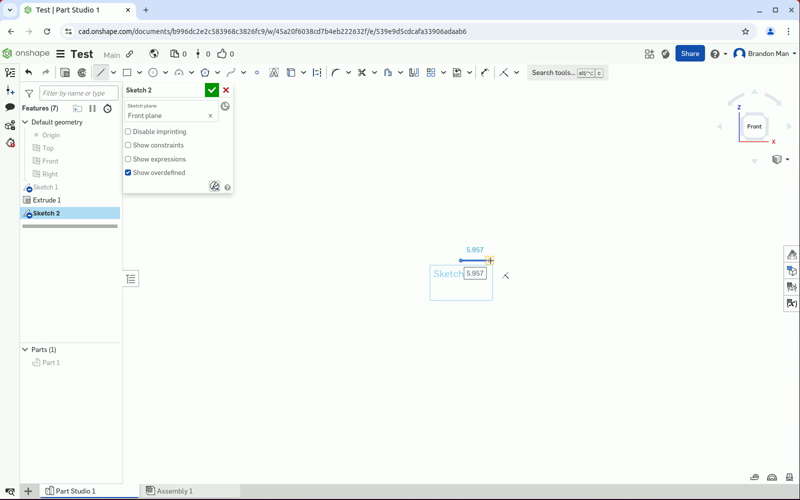
mouse_move(460, 260)
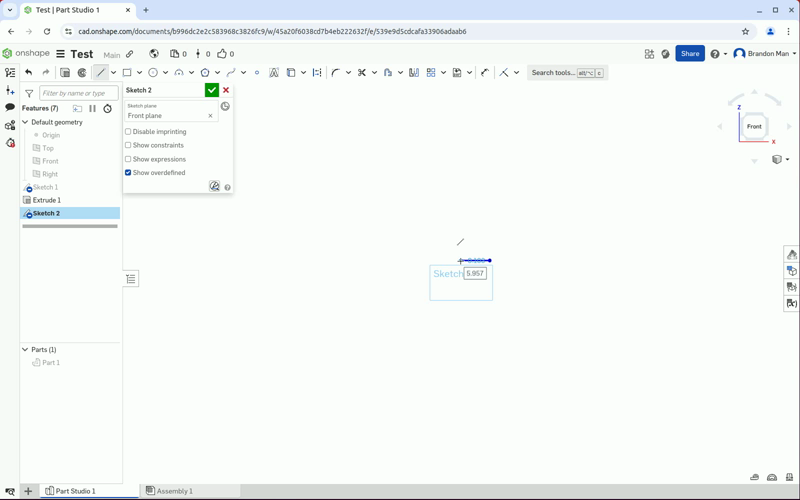
scroll(6)
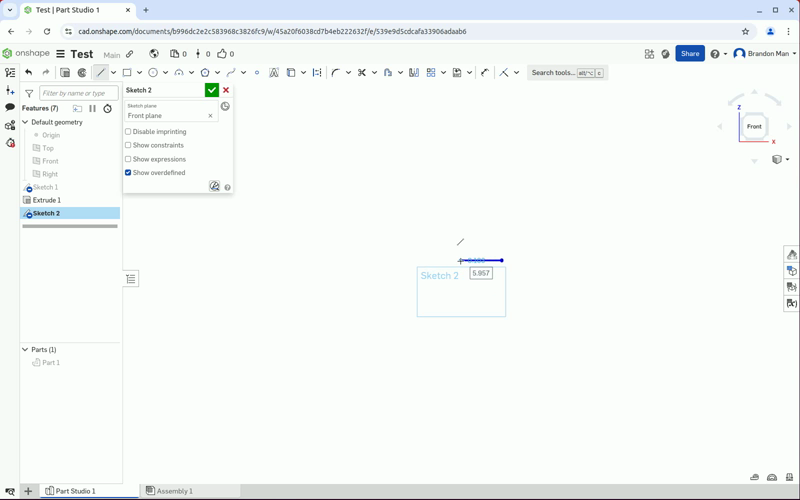
scroll(6)
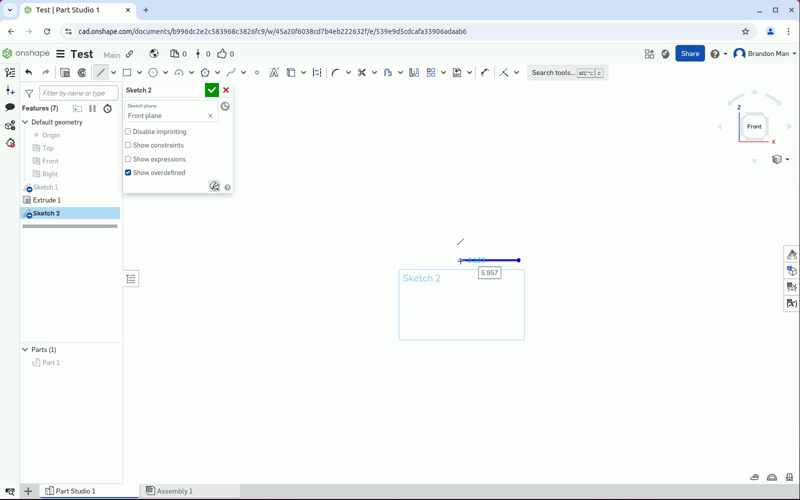
scroll(6)
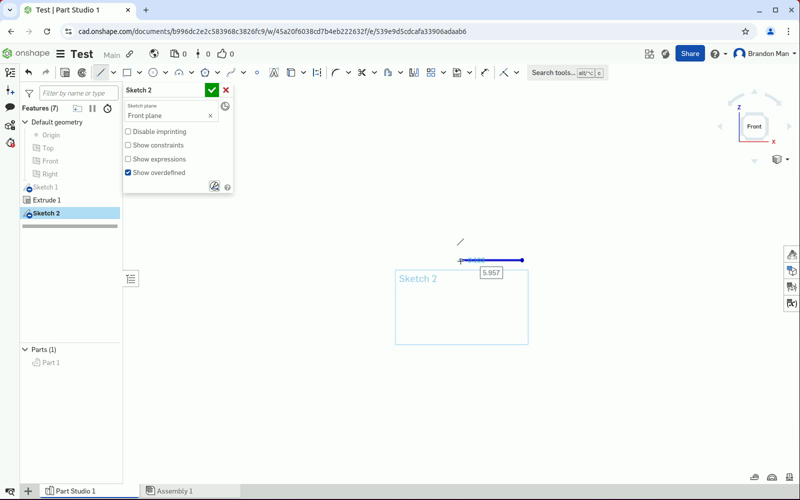
scroll(6)
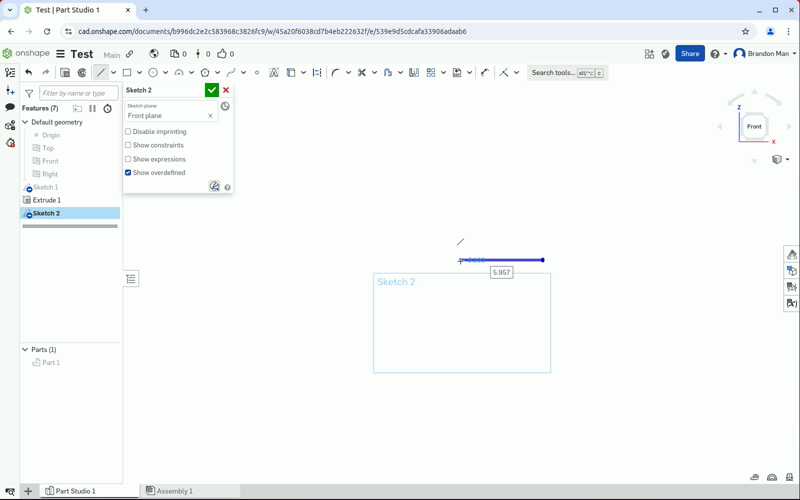
scroll(6)
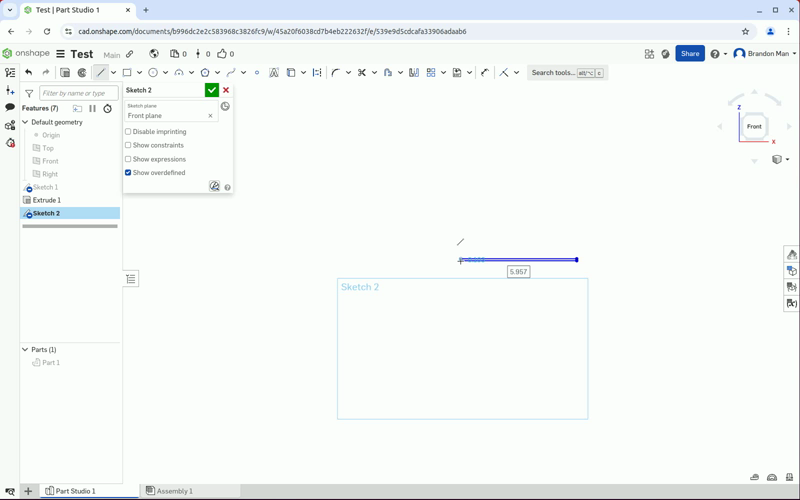
scroll(6)
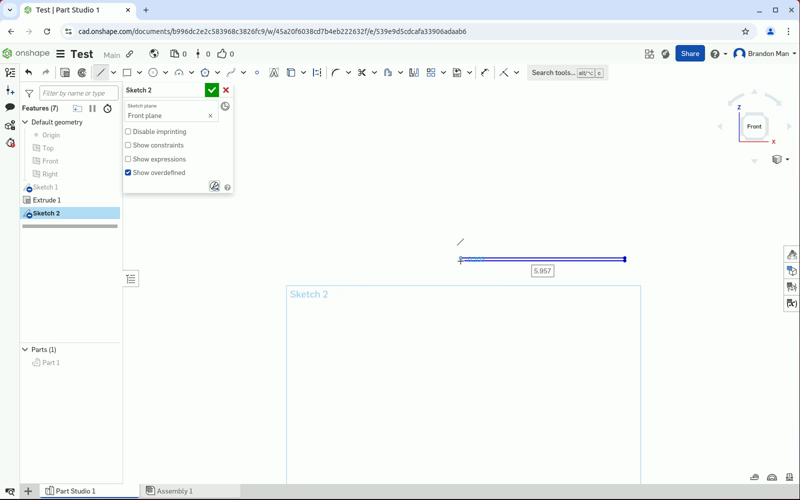
scroll(6)
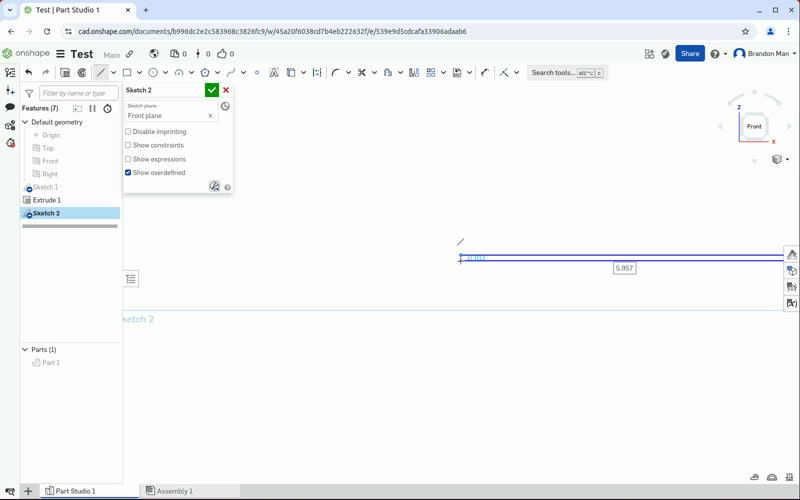
key_up(shift)
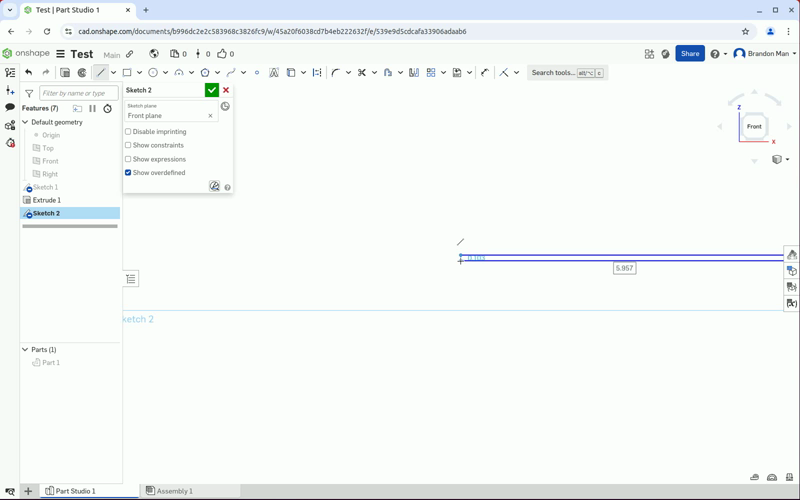
click(460, 260)
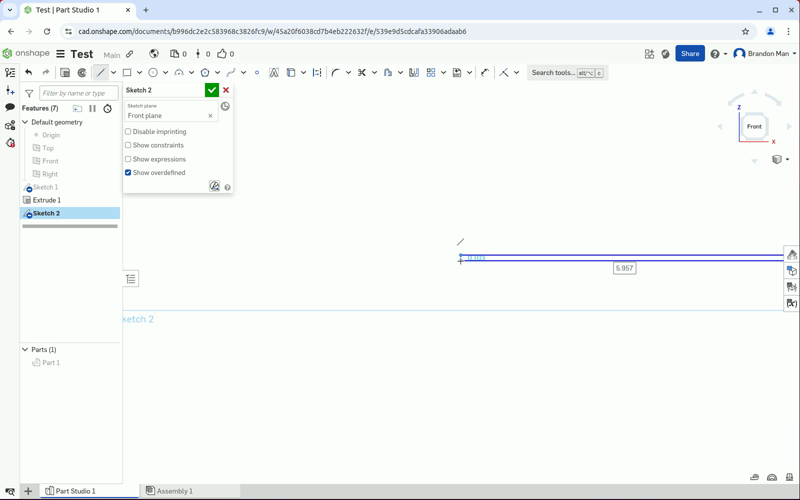
scroll(-6)
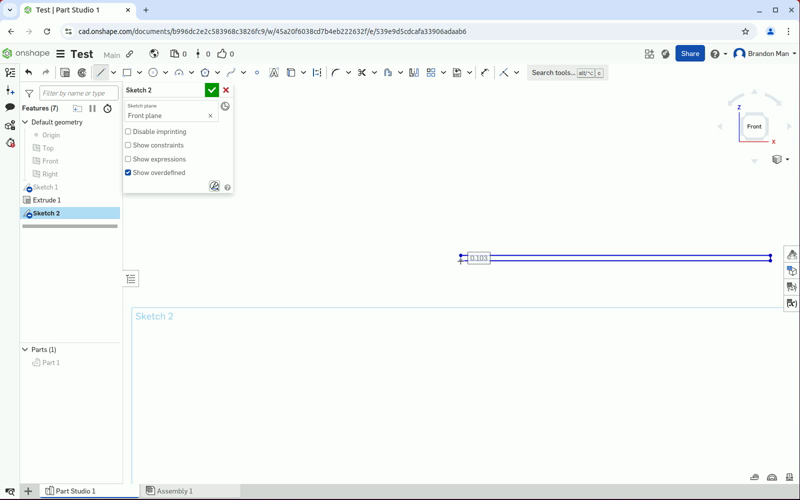
scroll(-6)
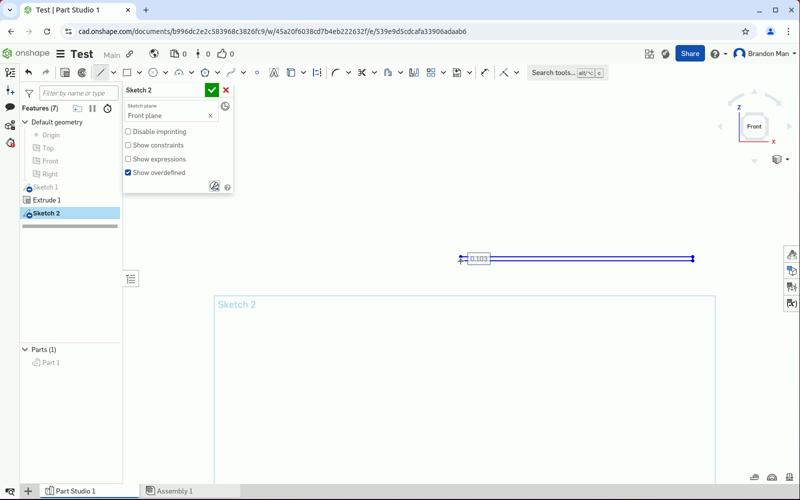
scroll(-6)
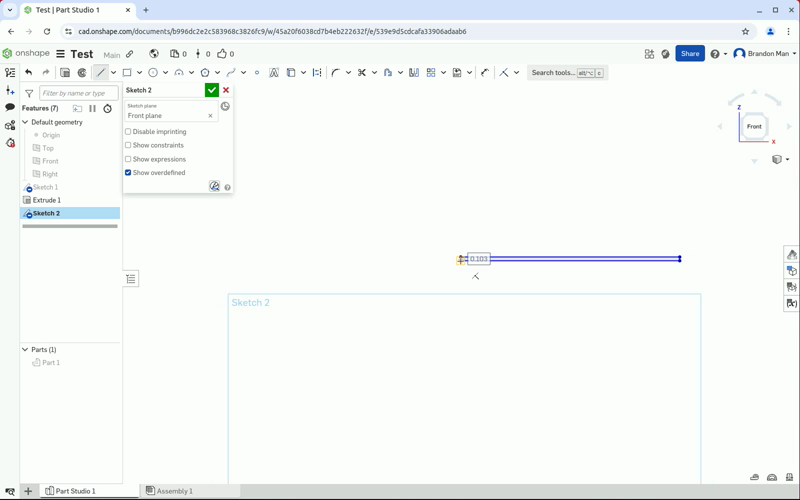
scroll(-6)
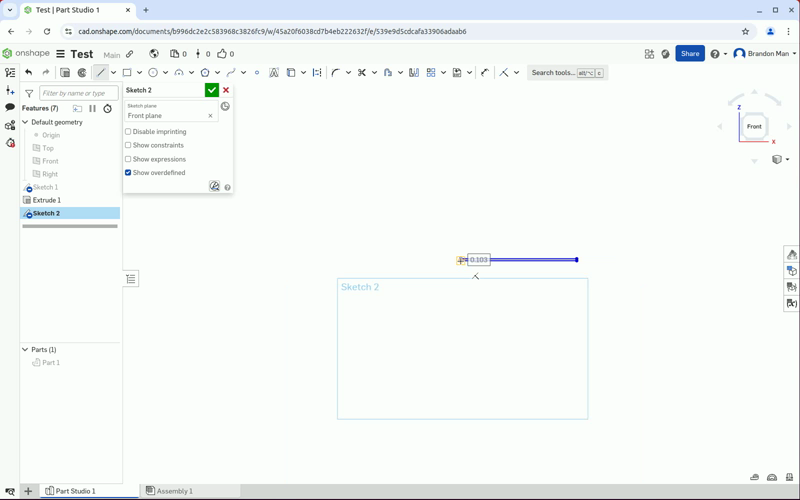
scroll(-6)
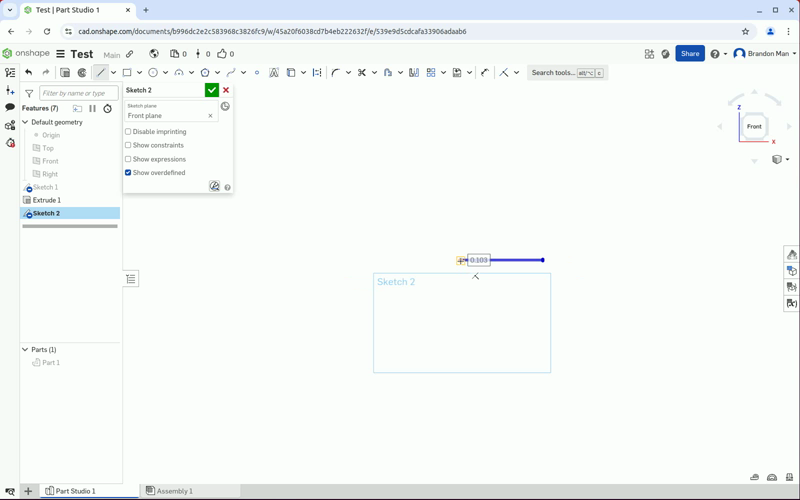
scroll(-6)
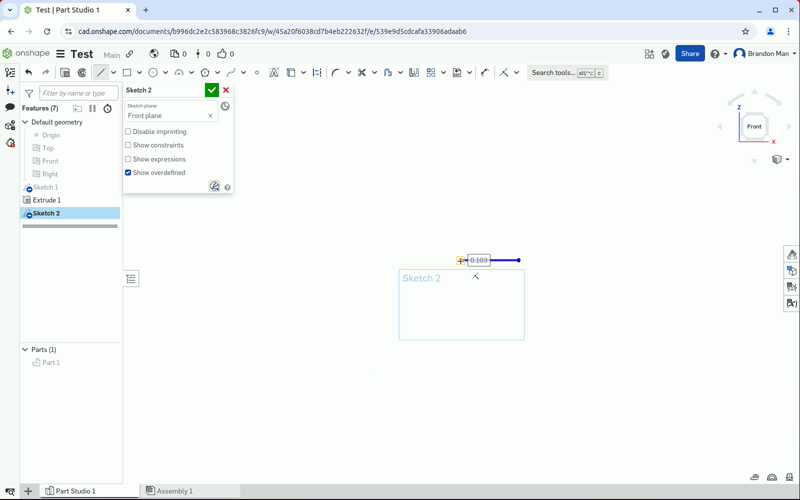
scroll(-6)
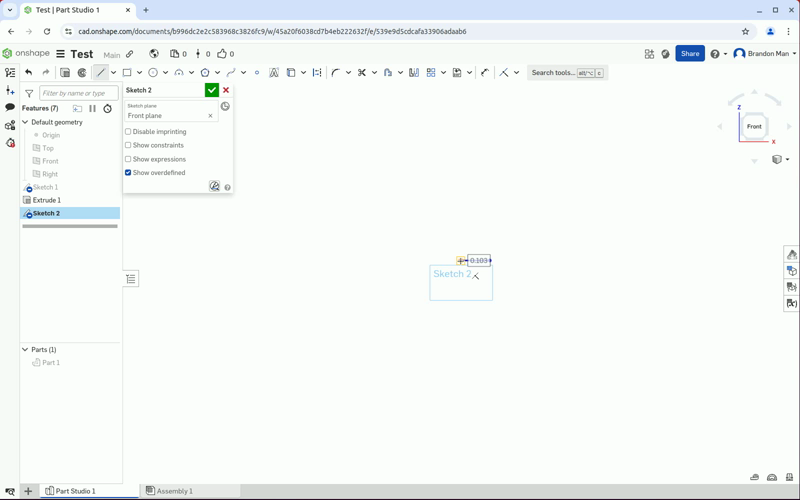
key(esc)
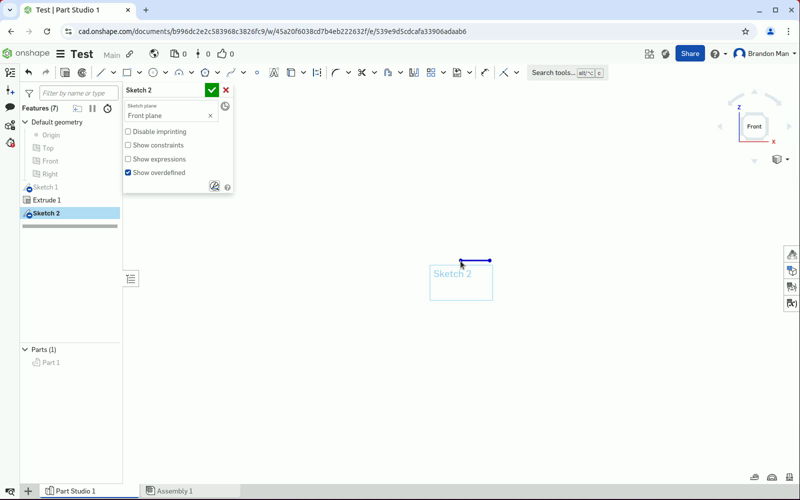
mouse_move(473, 260)
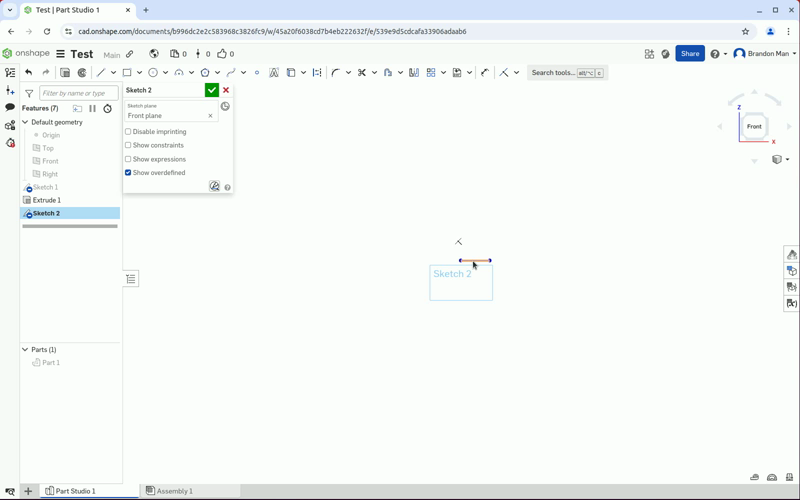
scroll(6)
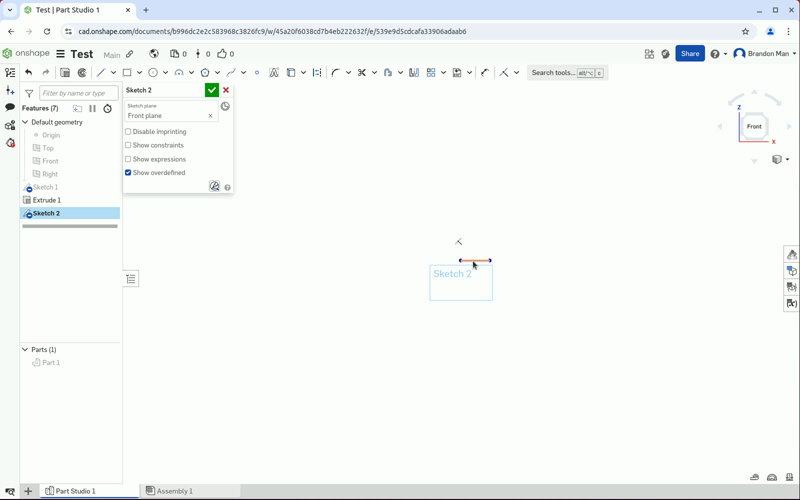
scroll(6)
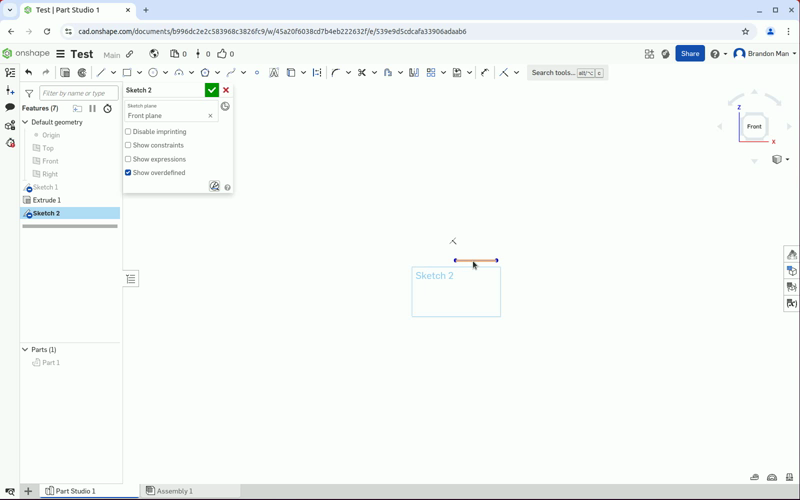
scroll(6)
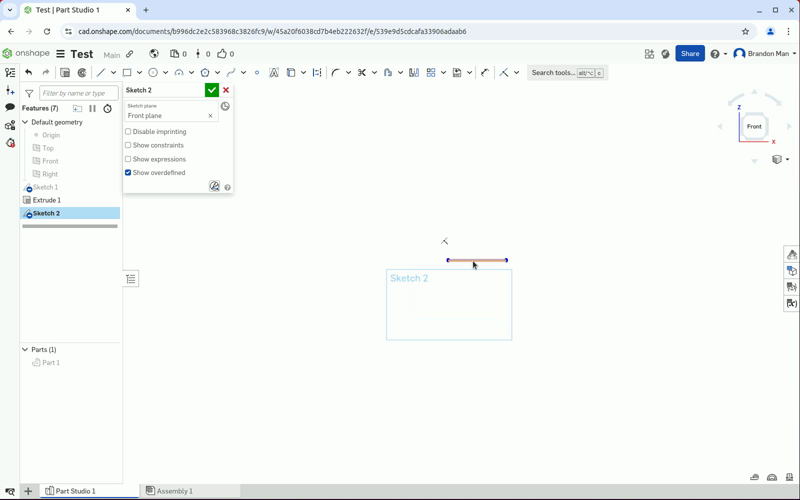
scroll(6)
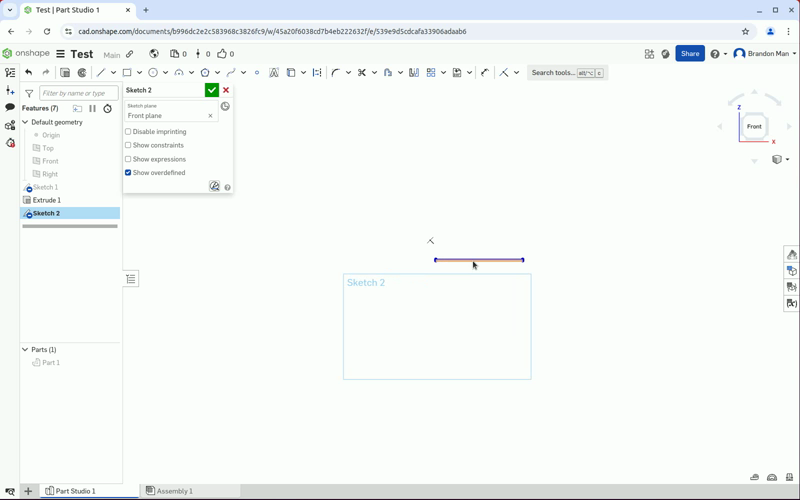
scroll(6)
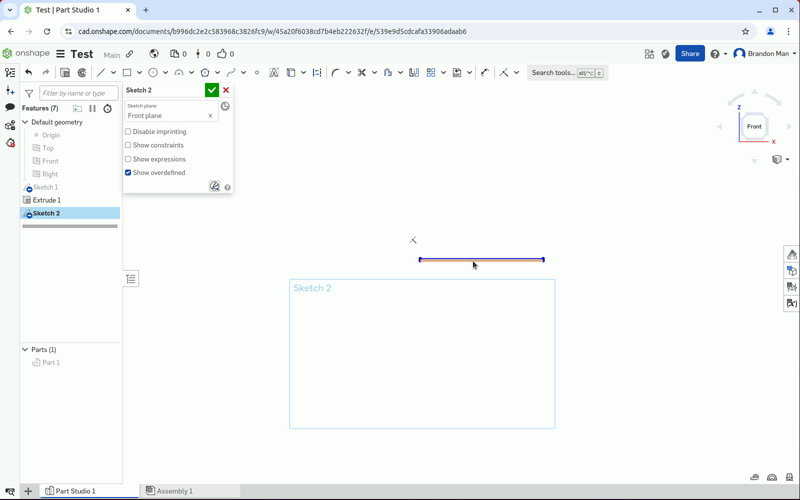
scroll(6)
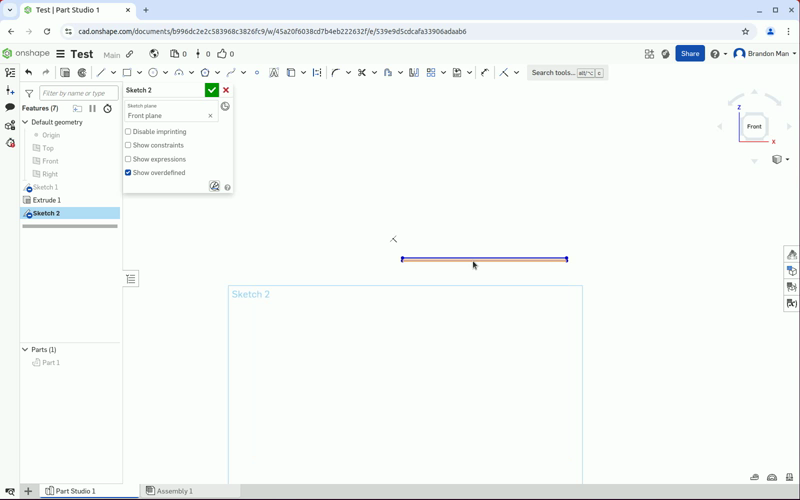
scroll(6)
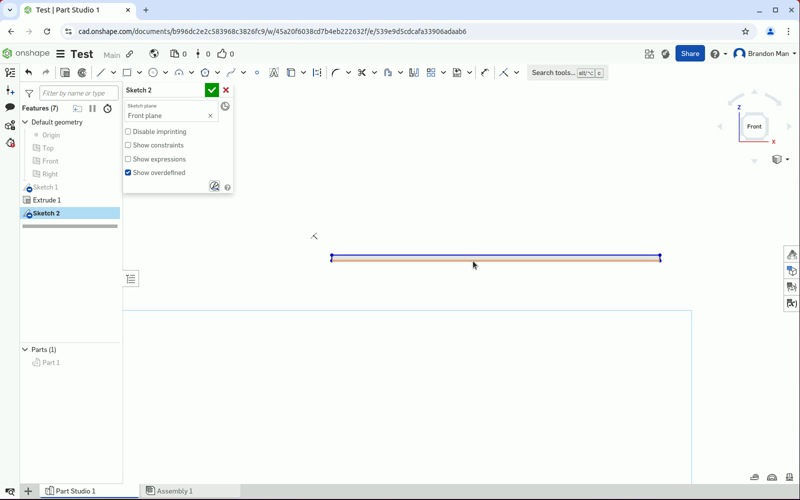
click(473, 260)
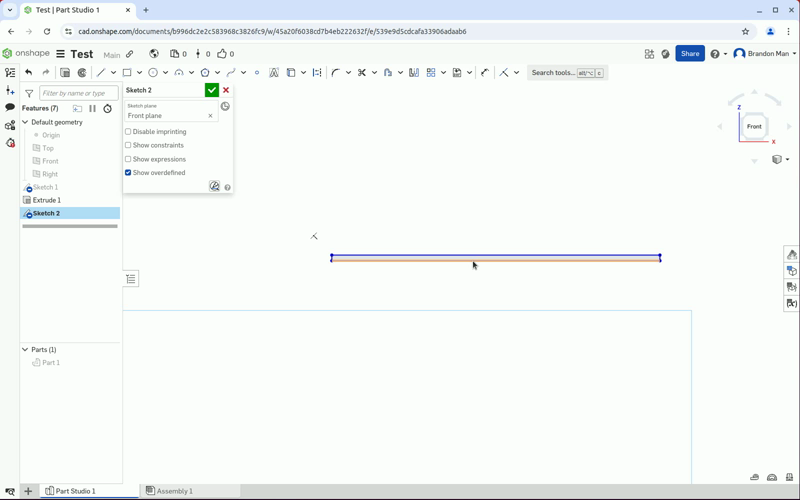
scroll(-6)
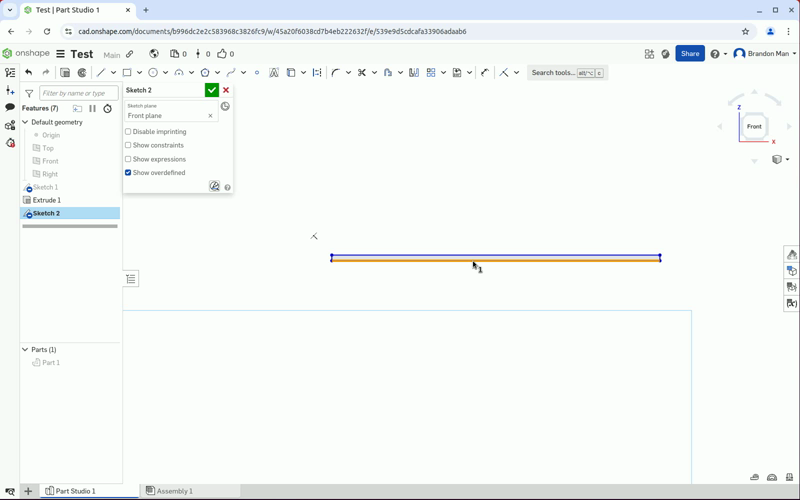
scroll(-6)
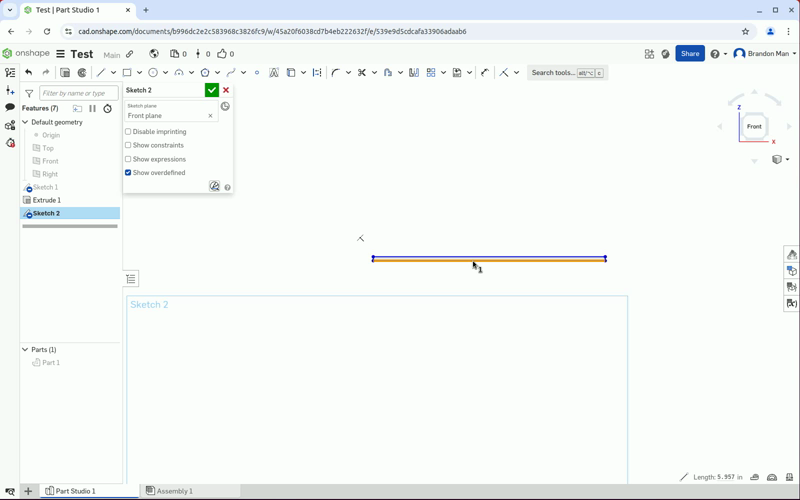
scroll(-6)
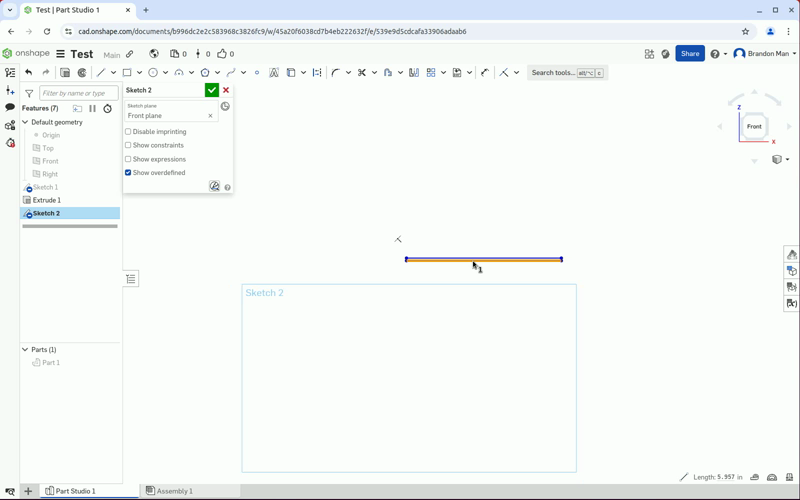
scroll(-6)
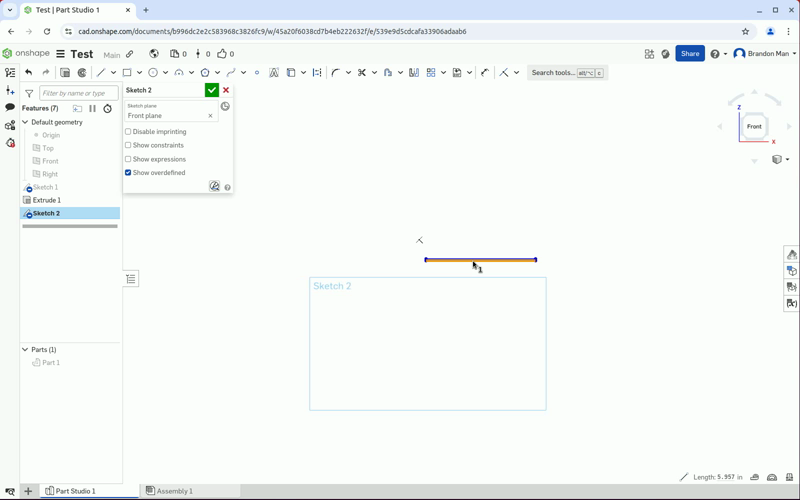
scroll(-6)
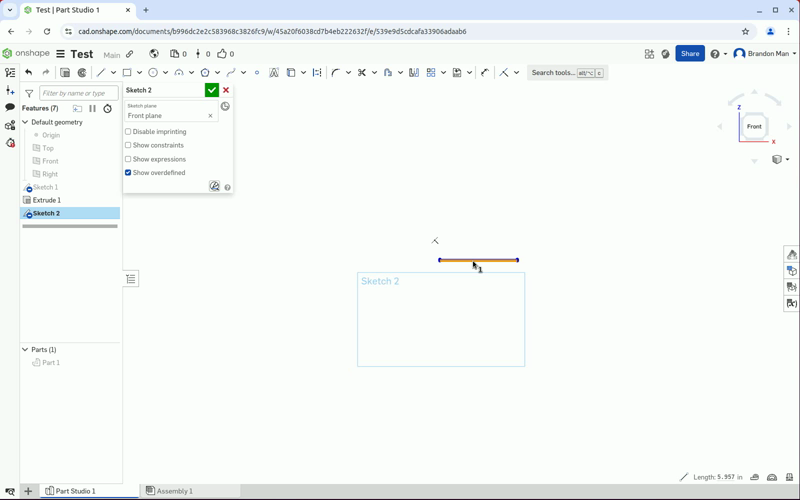
scroll(-6)
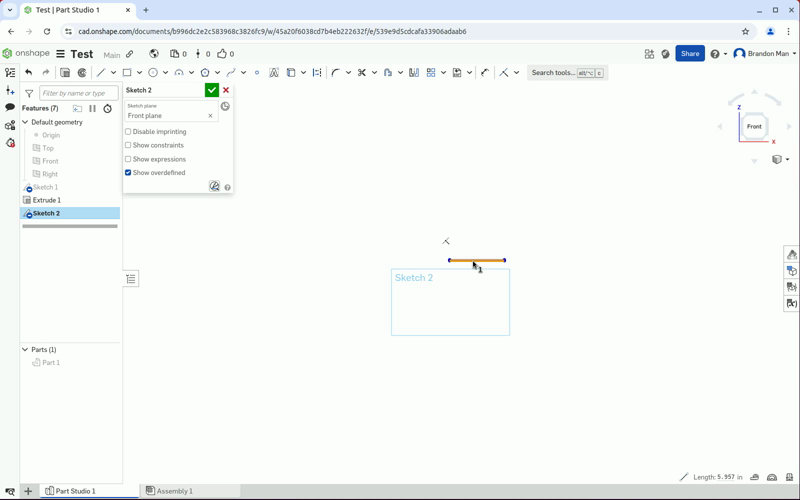
scroll(-6)
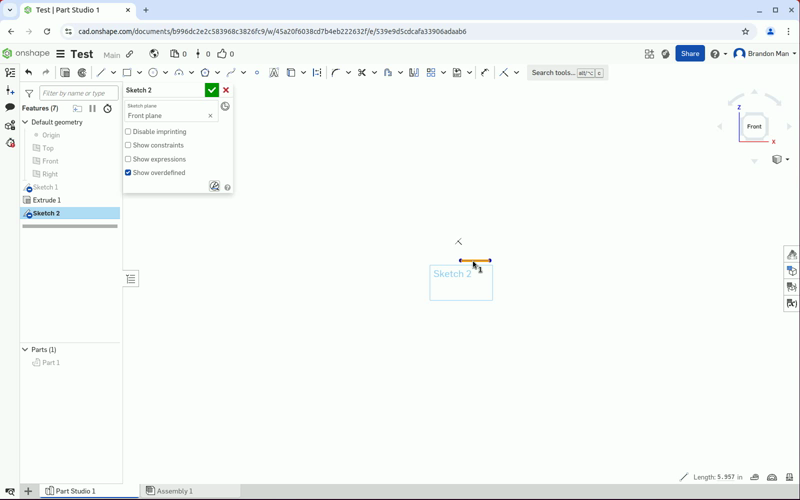
mouse_move(73, 352)
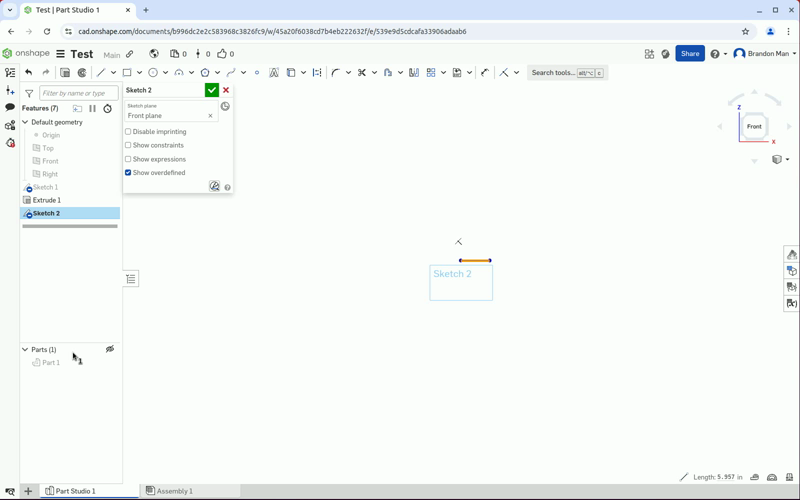
key(shift+y)
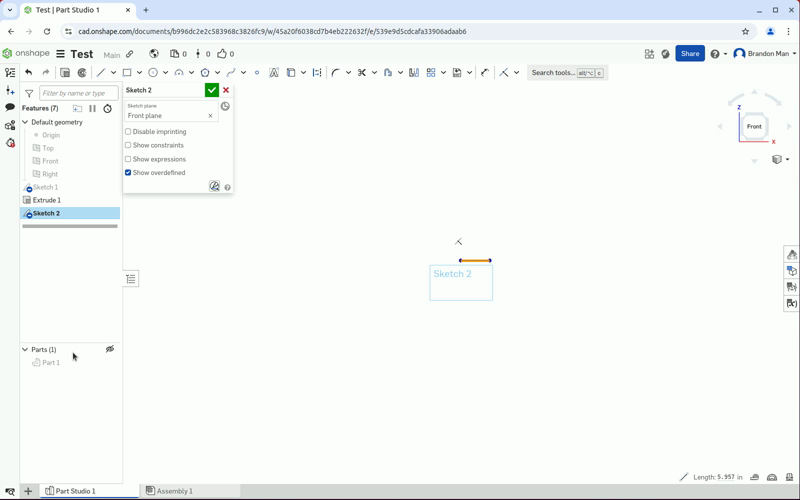
key(shift+e)
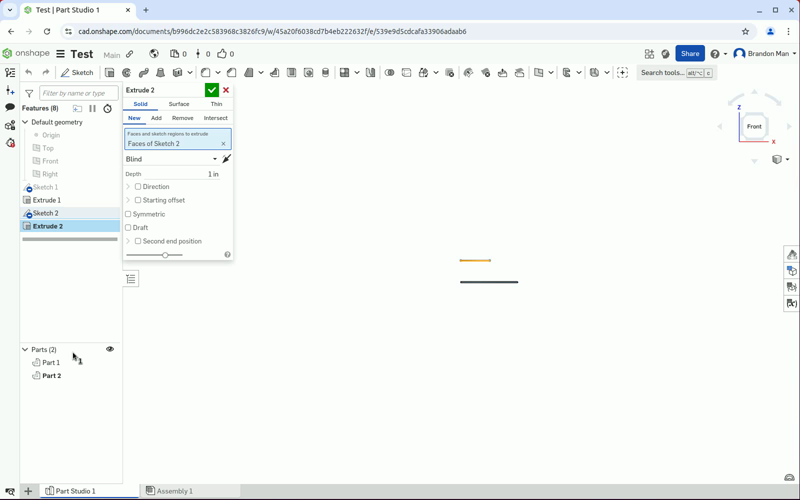
mouse_move(143, 106)
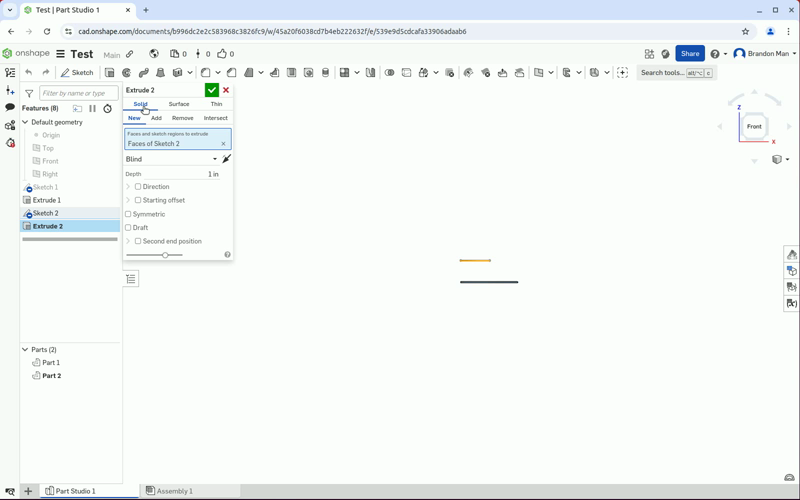
click(143, 106)
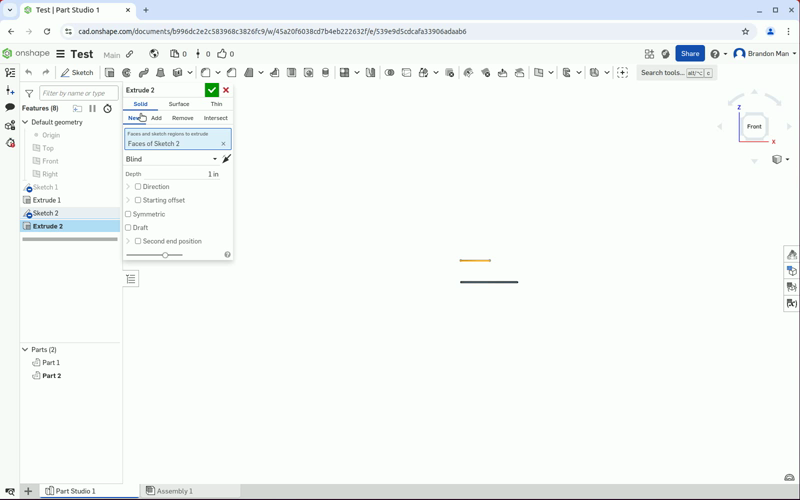
mouse_move(137, 120)
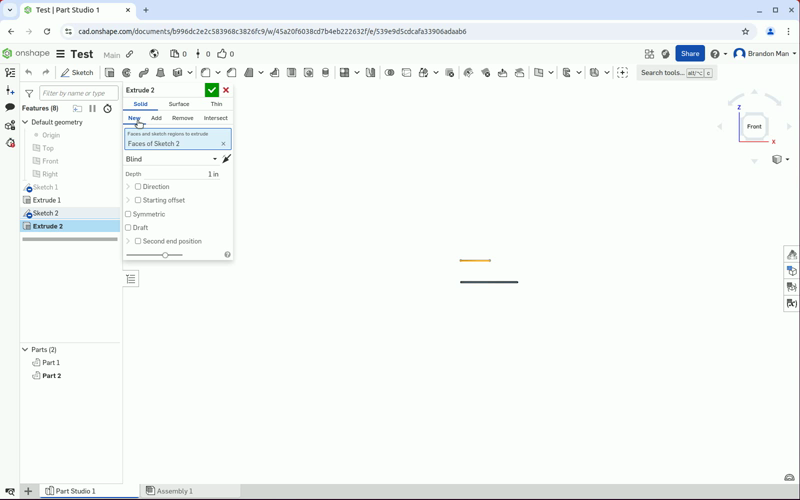
click(137, 120)
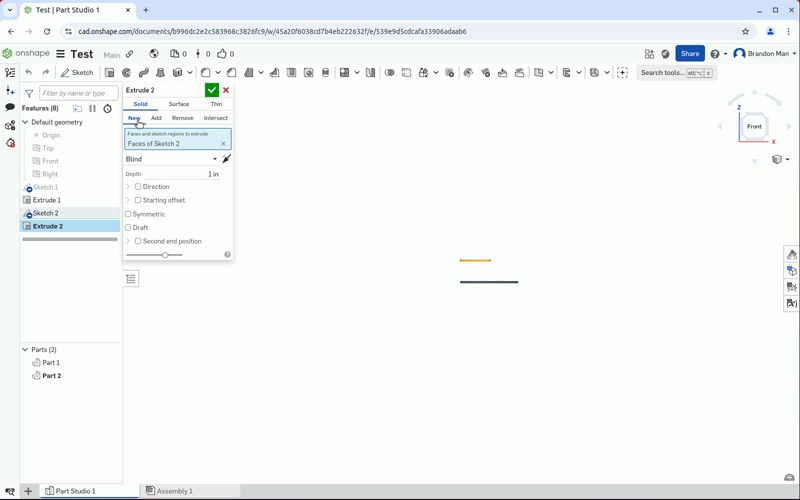
key(tab, 4)
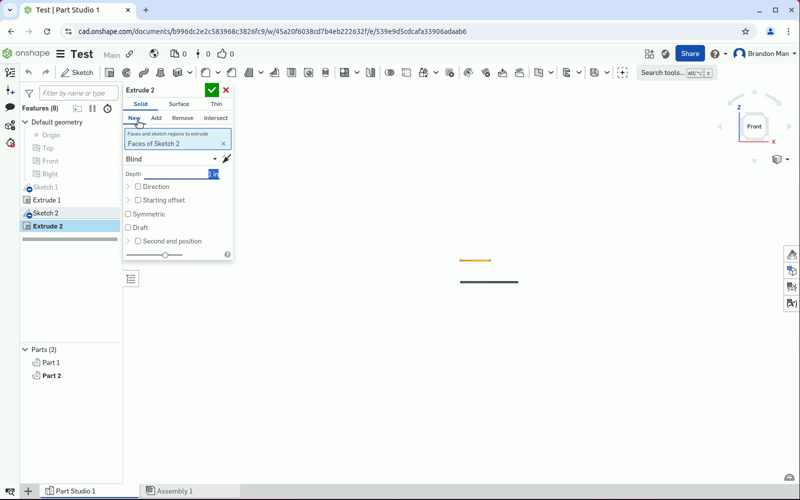
text(-23.108)
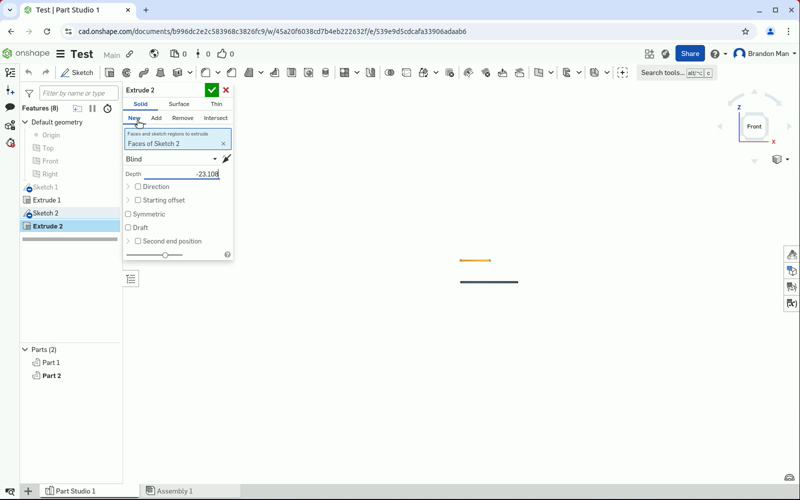
key(enter)
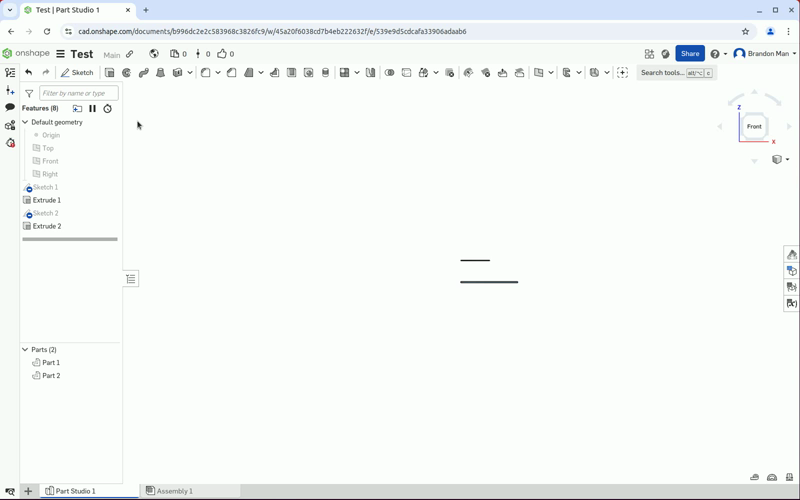
key(shift+h)
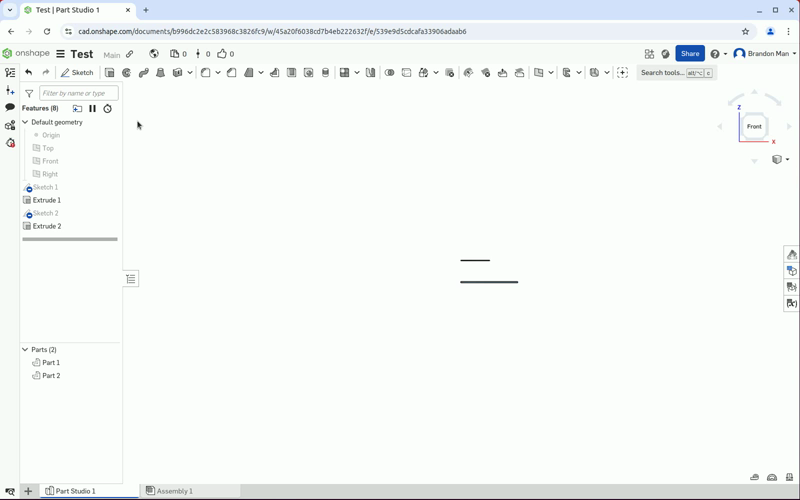
key(shift+h)
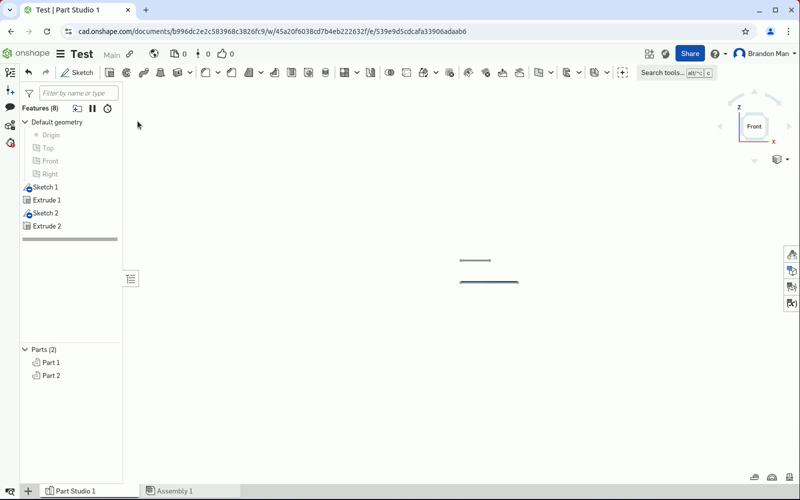
key(shift+7)
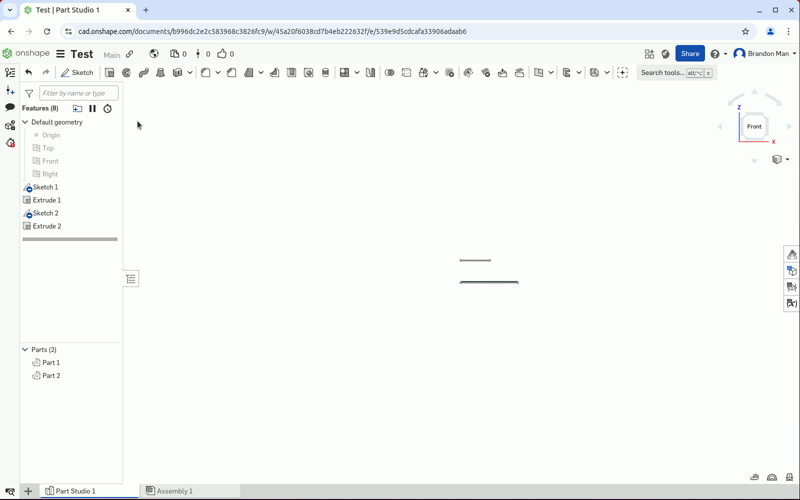
key(left, 2)
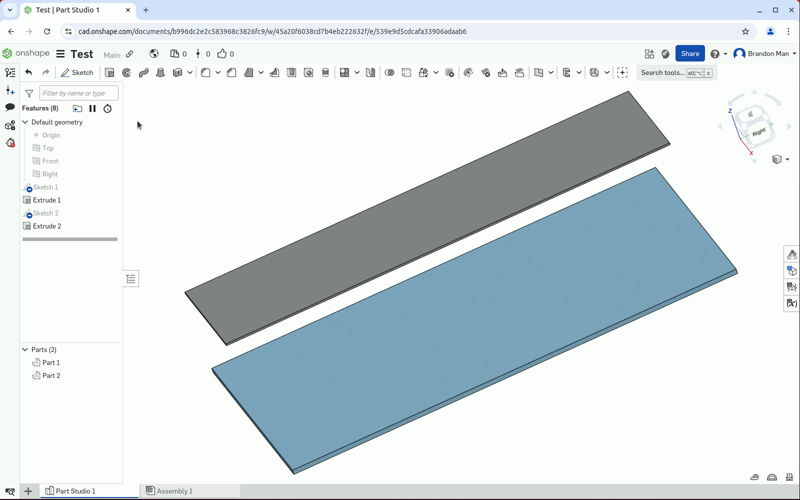
key(down, 2)
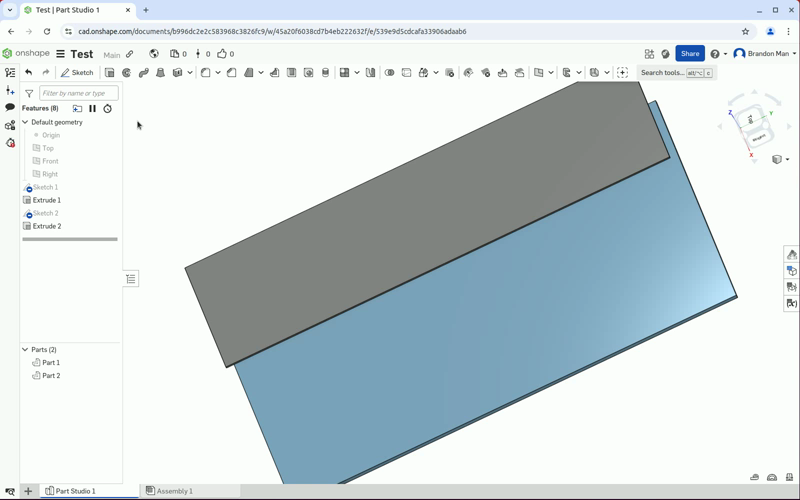
key(up, 2)
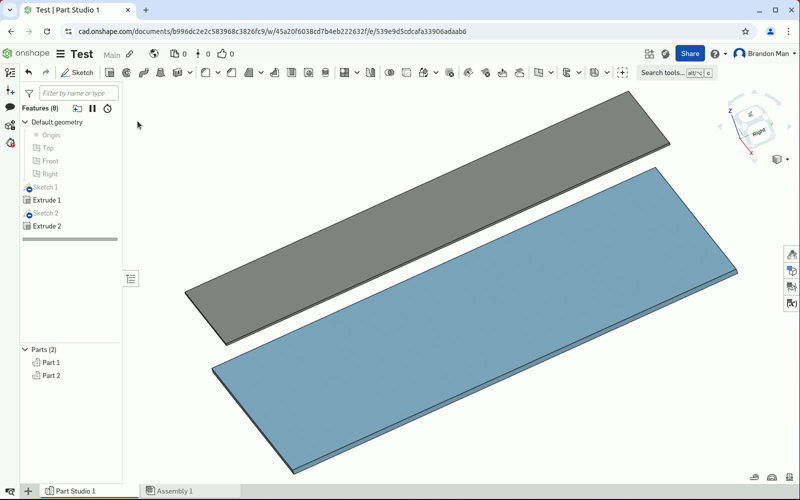
key(right, 2)
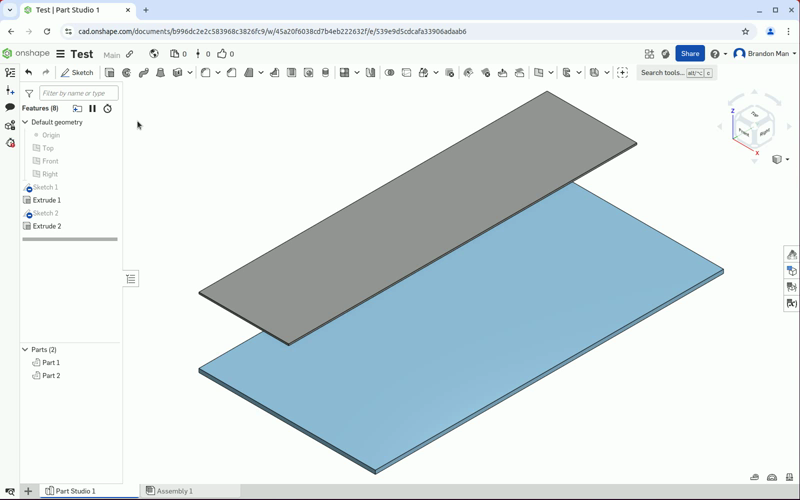
mouse_move(73, 189)
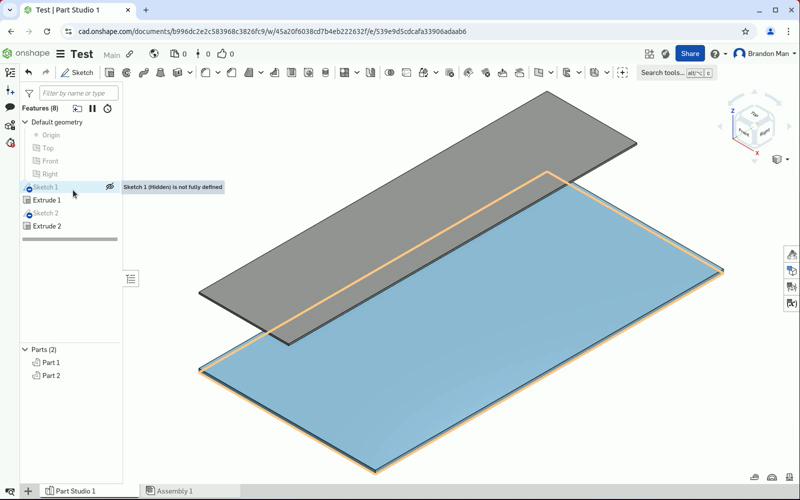
click(73, 189)